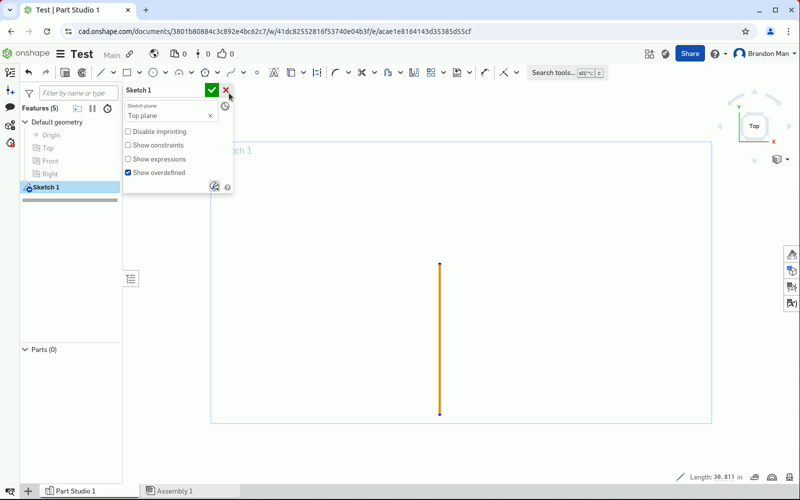
key(shift+h)
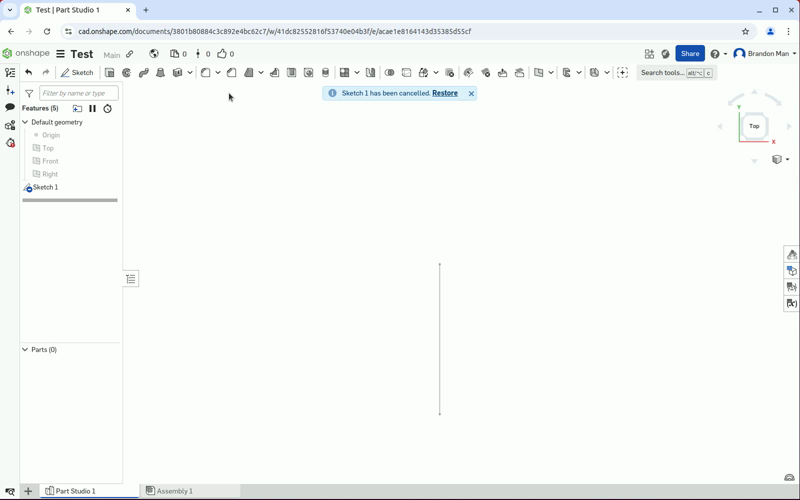
mouse_move(73, 352)
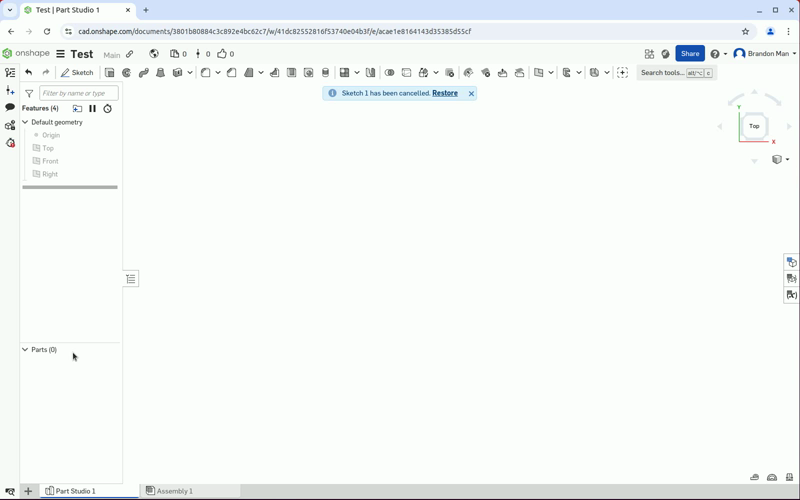
key(y)
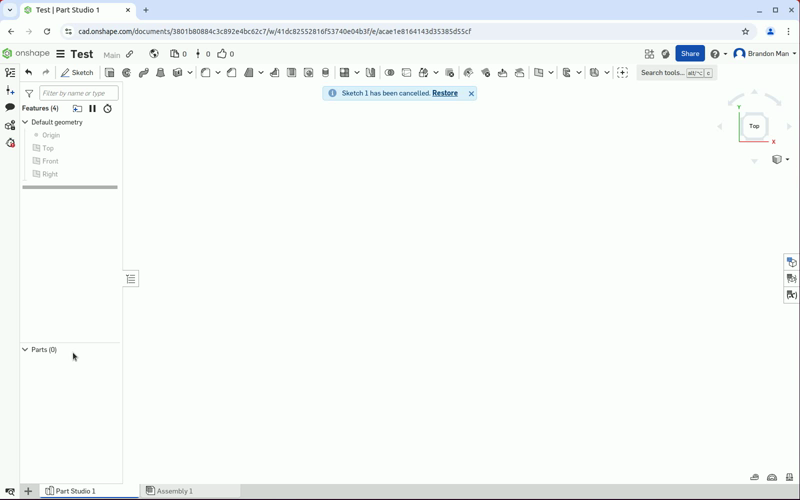
key(shift+p)
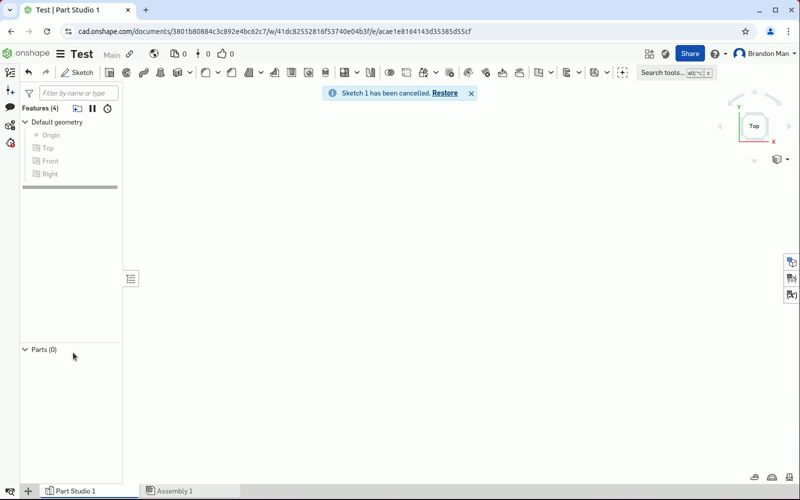
key(space)
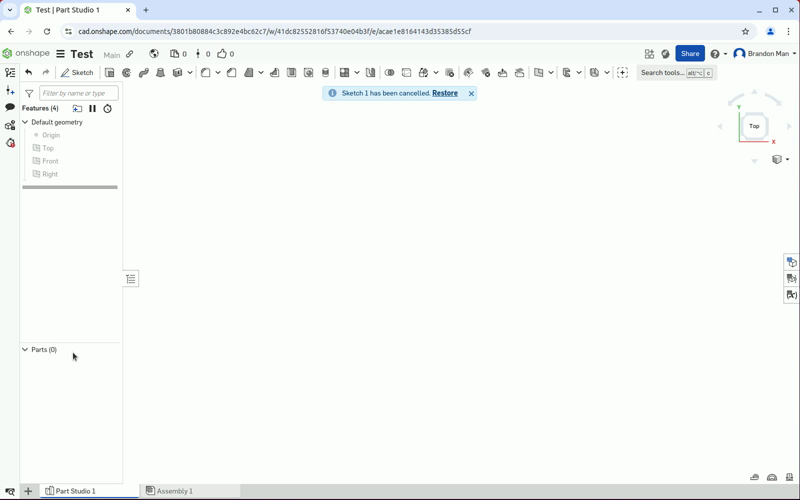
key_down(shift)
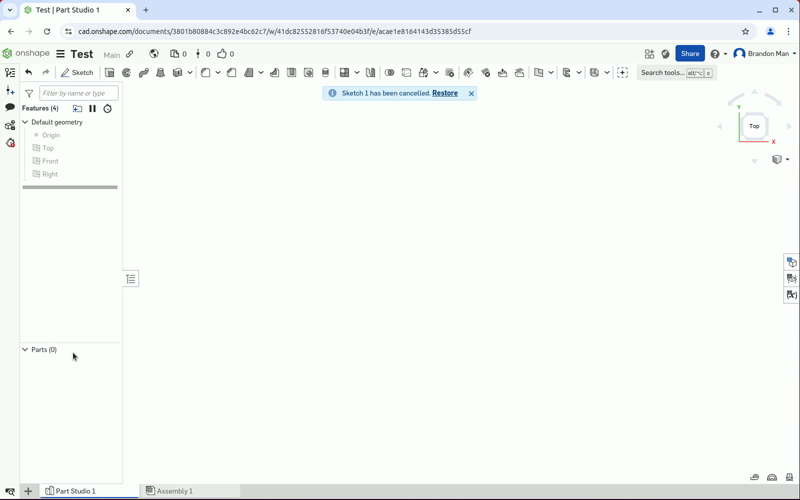
key(up)
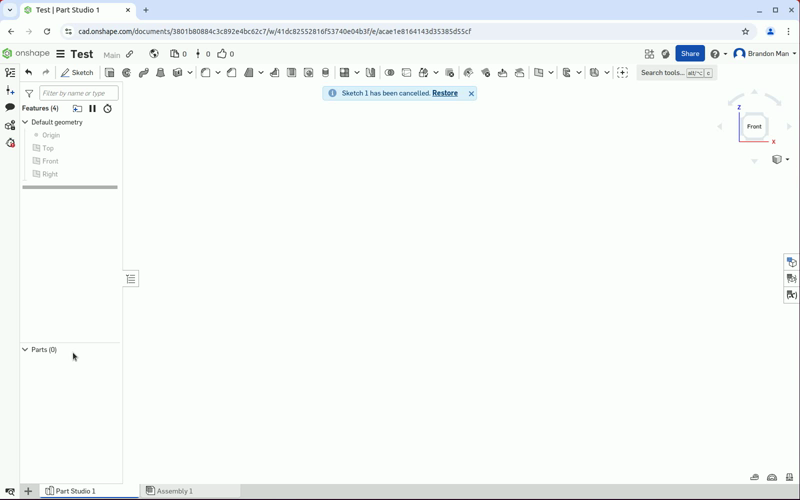
key_up(shift)
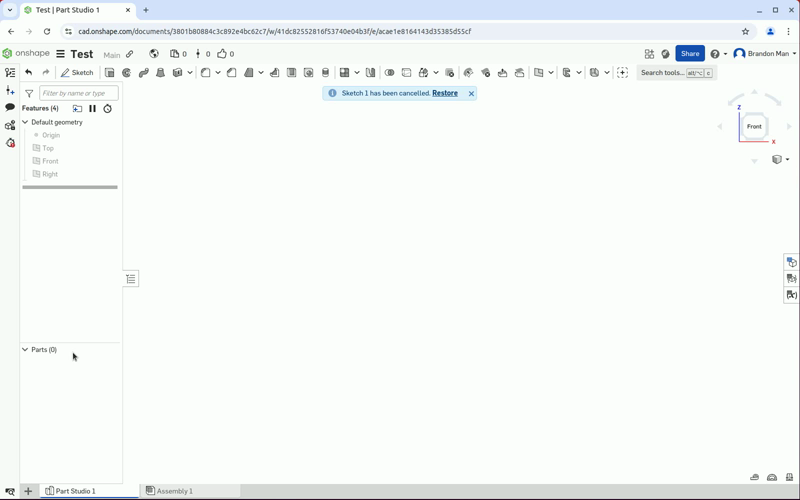
mouse_move(73, 352)
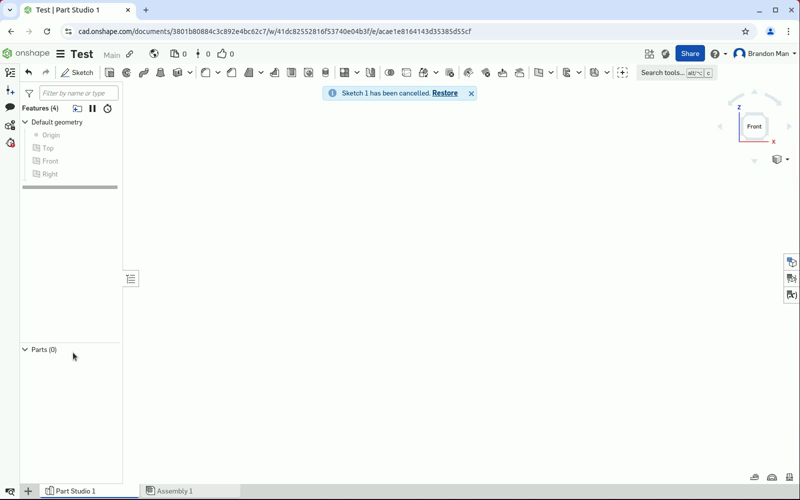
key(shift+y)
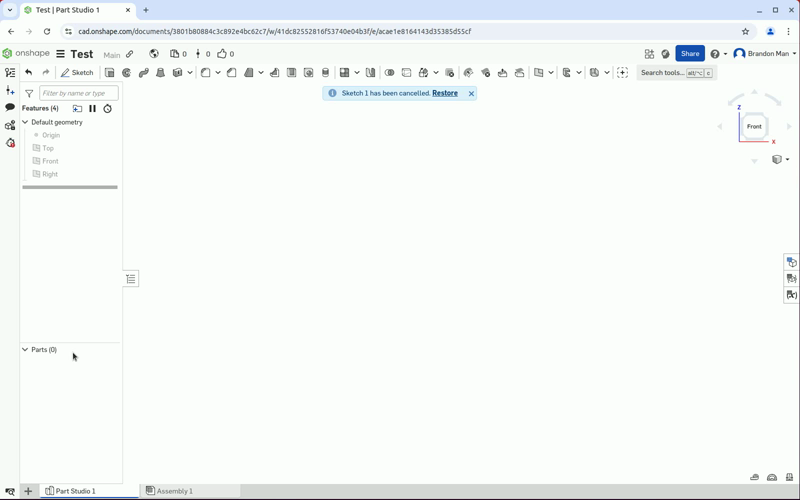
key(shift+s)
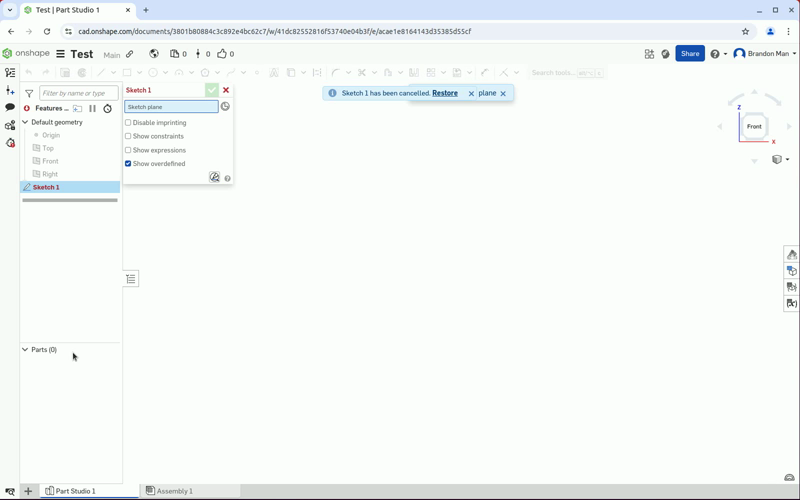
mouse_move(73, 163)
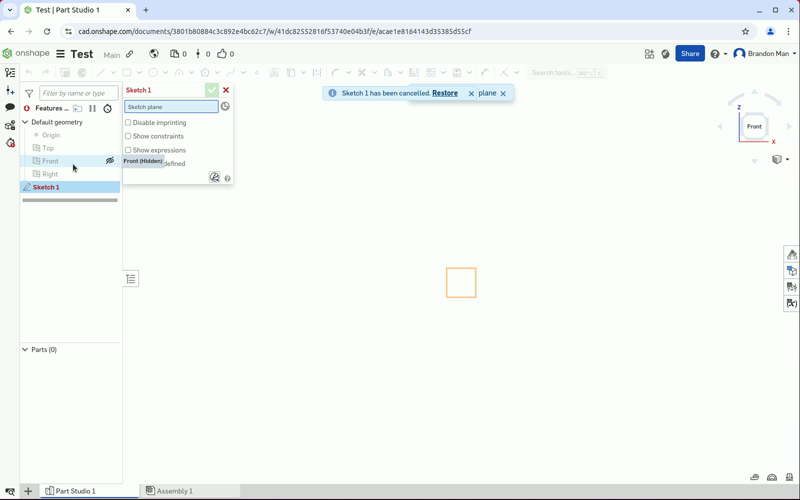
click(73, 163)
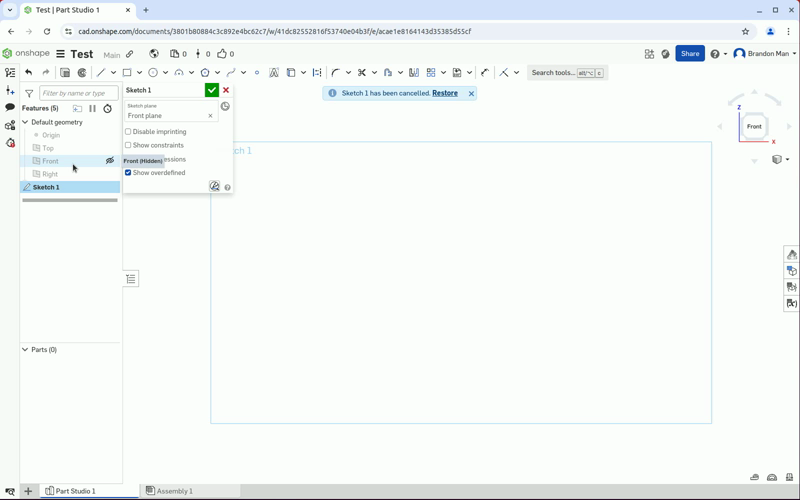
mouse_move(73, 352)
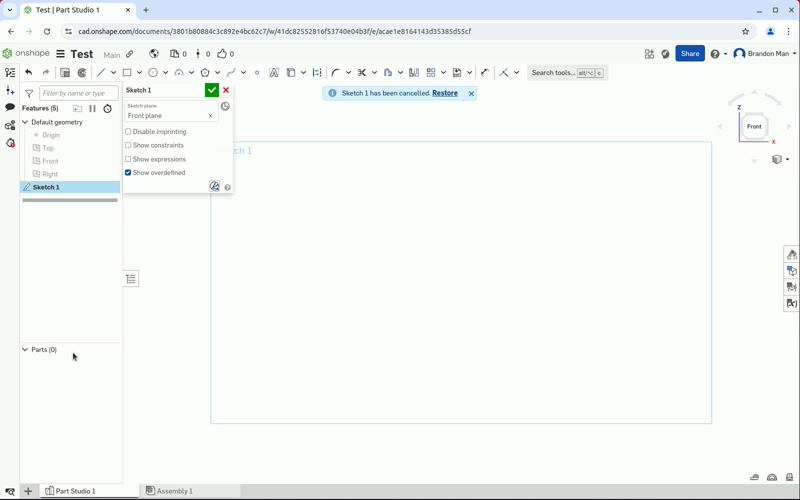
key(y)
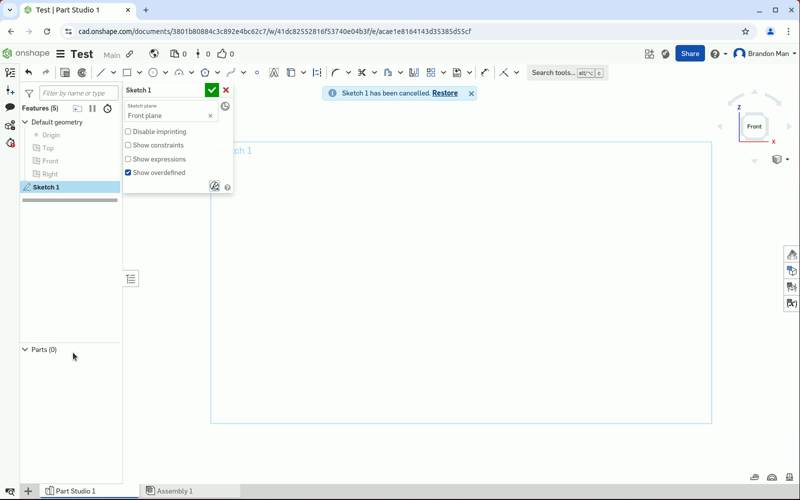
key(l)
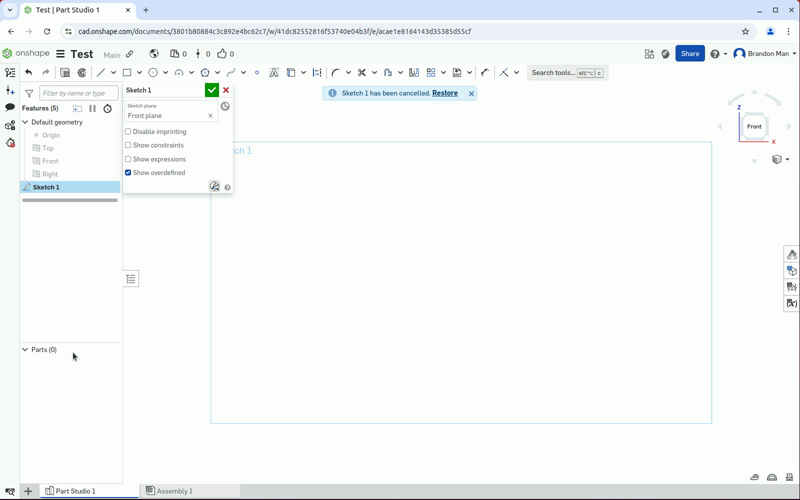
key_down(shift)
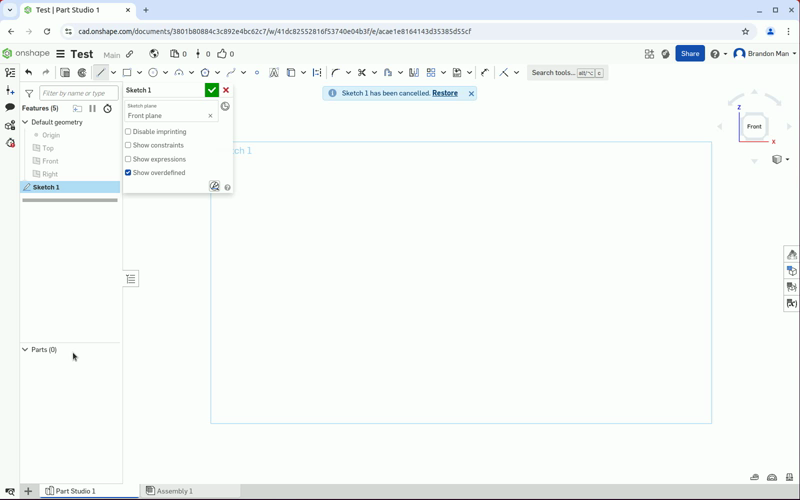
mouse_move(460, 282)
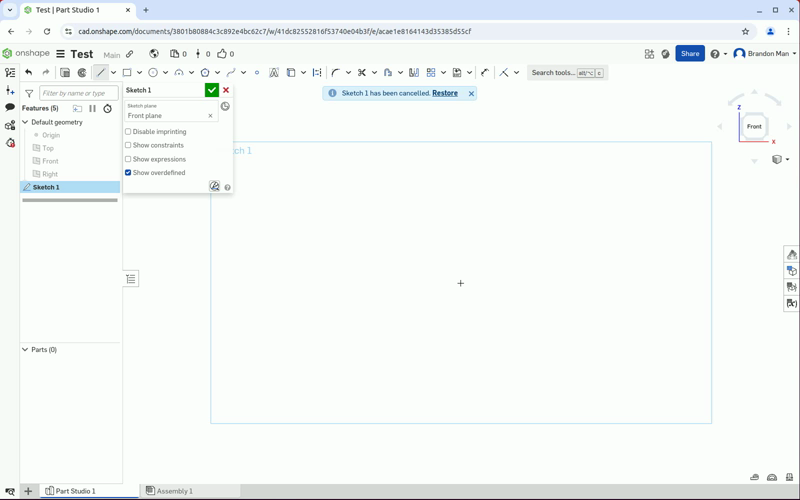
click(460, 282)
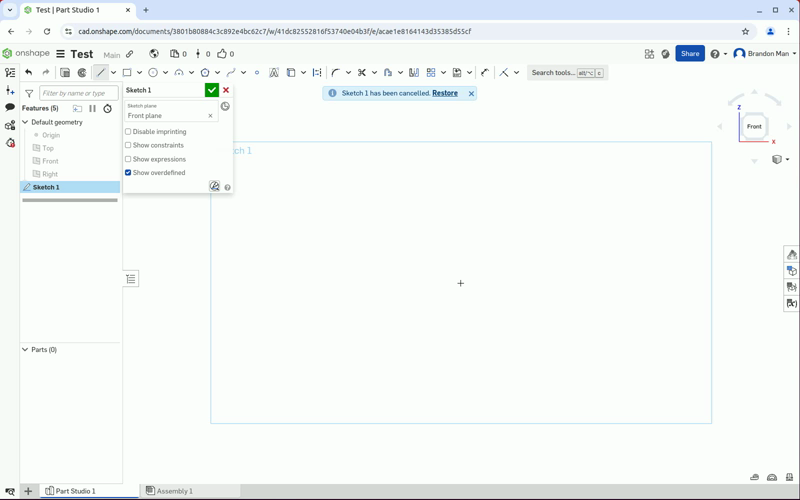
key_up(shift)
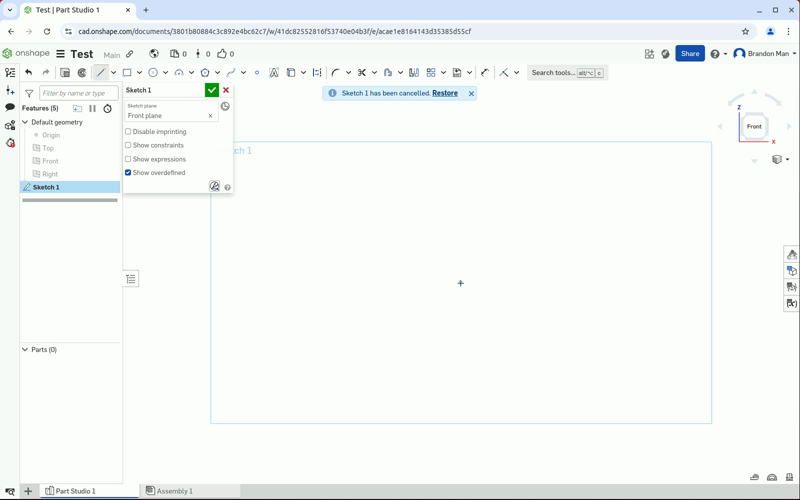
key_down(shift)
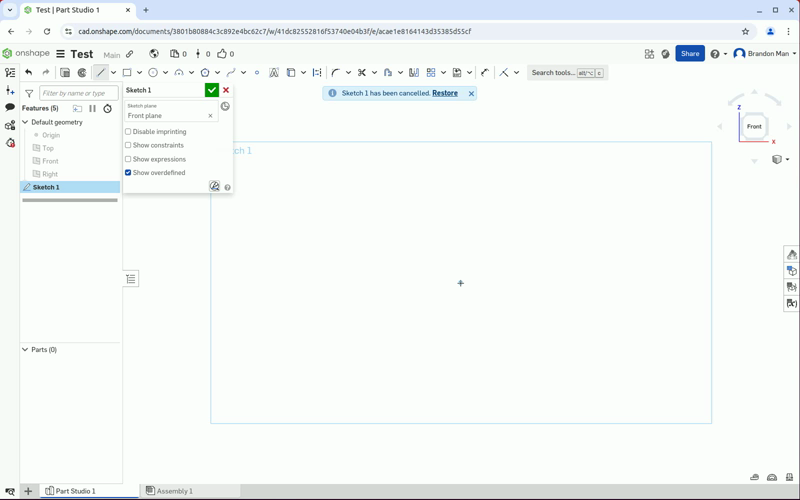
mouse_move(573, 282)
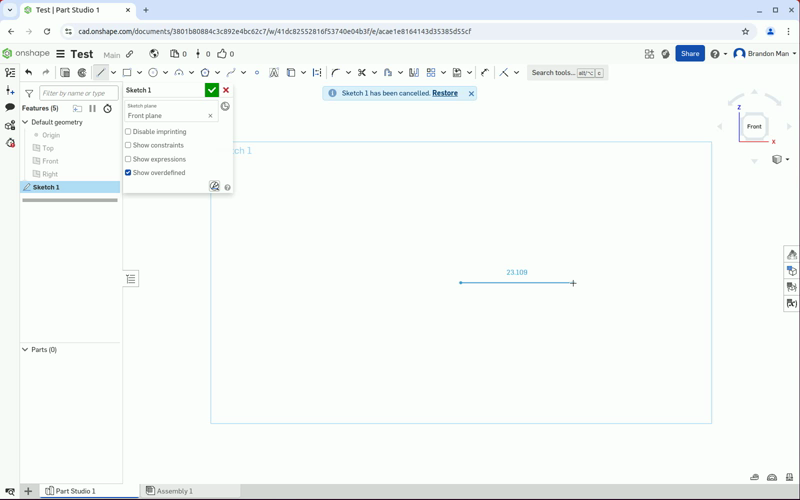
click(573, 282)
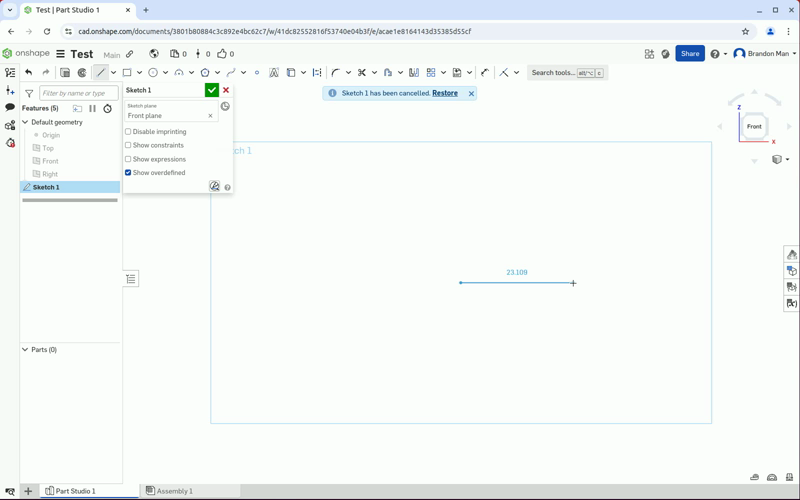
key_up(shift)
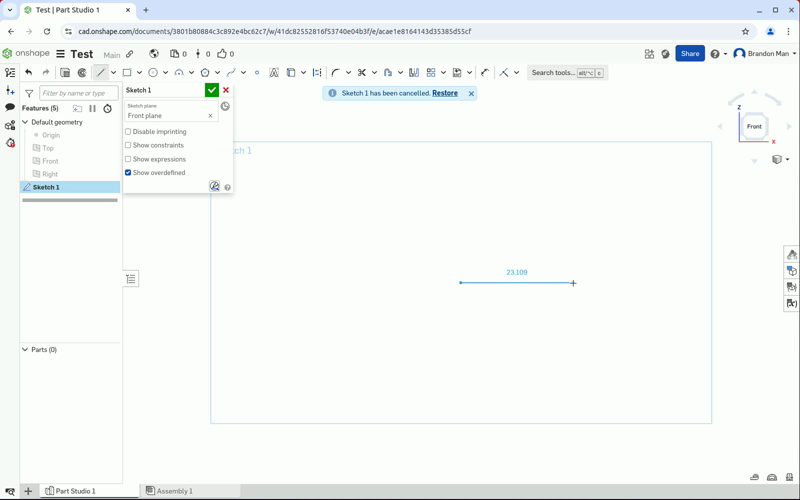
key_down(shift)
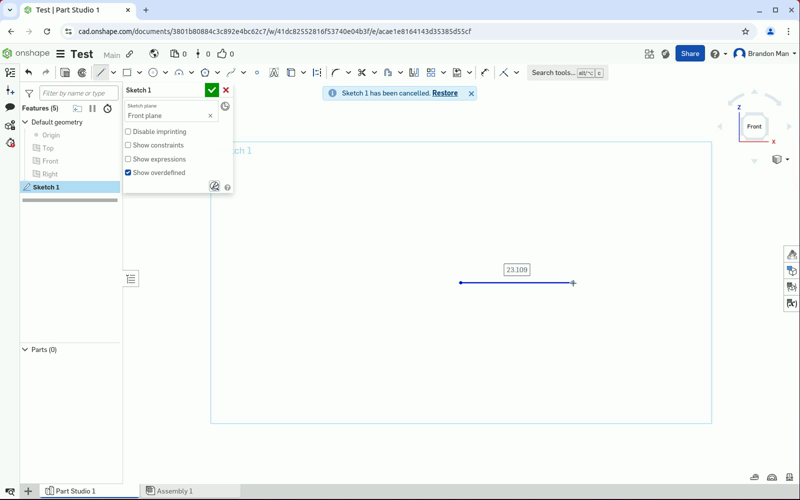
mouse_move(573, 210)
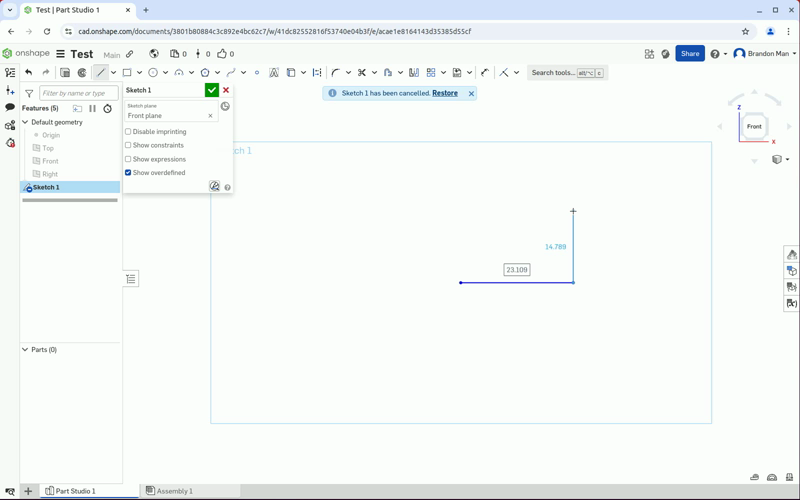
click(573, 210)
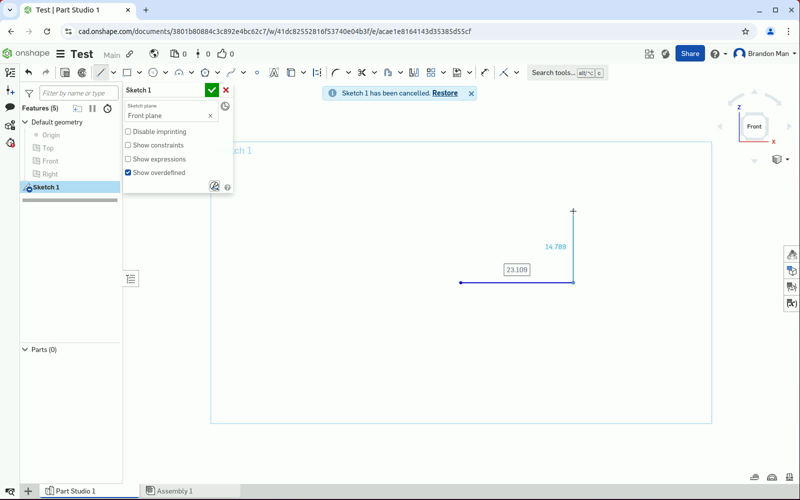
key_up(shift)
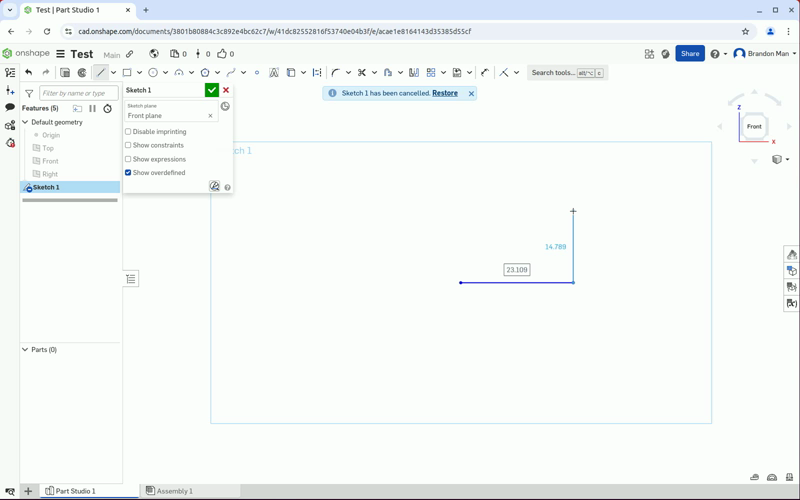
key_down(shift)
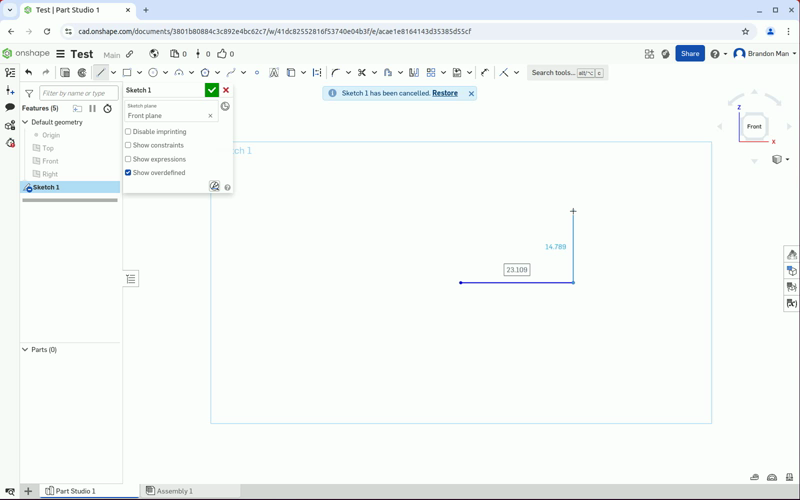
mouse_move(589, 210)
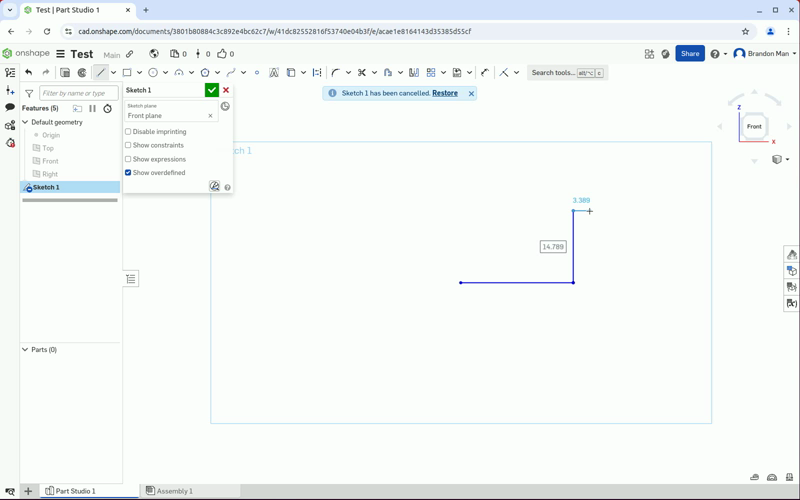
mouse_move(541, 210)
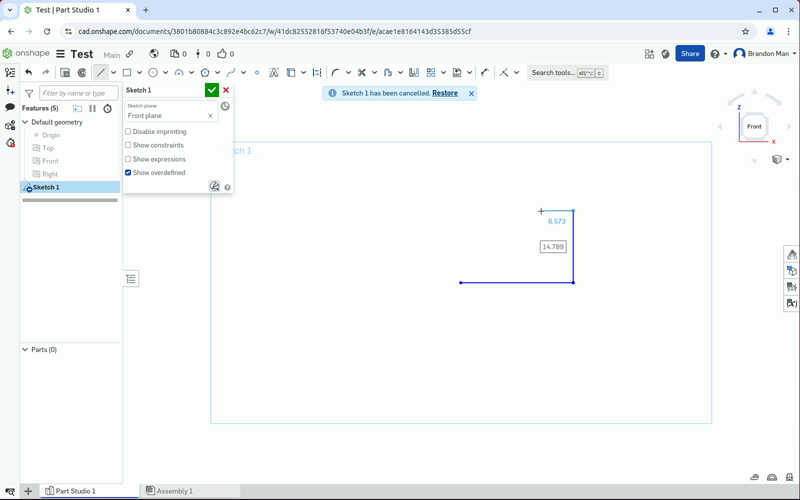
click(541, 210)
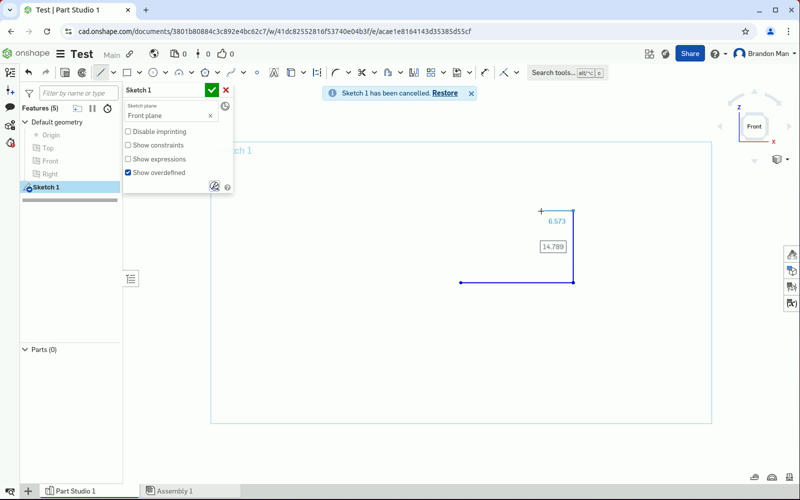
key_up(shift)
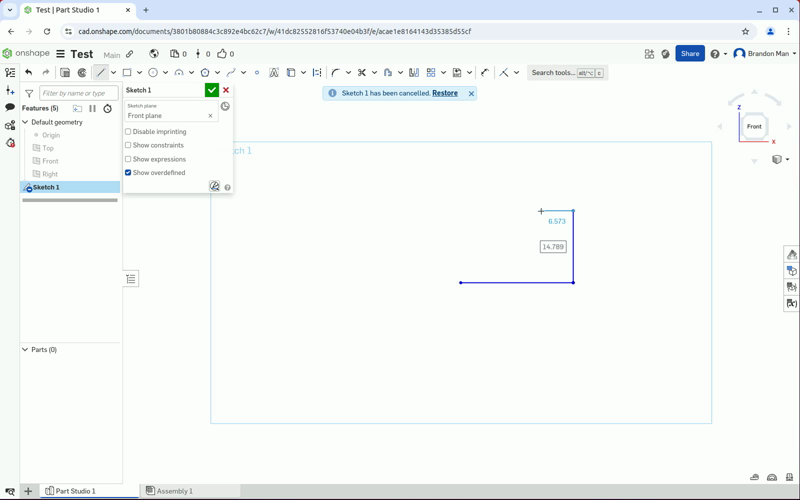
key_down(shift)
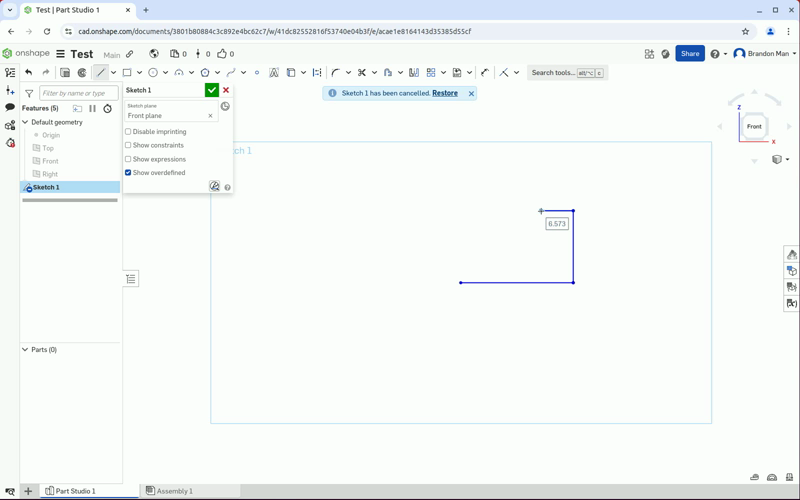
mouse_move(571, 210)
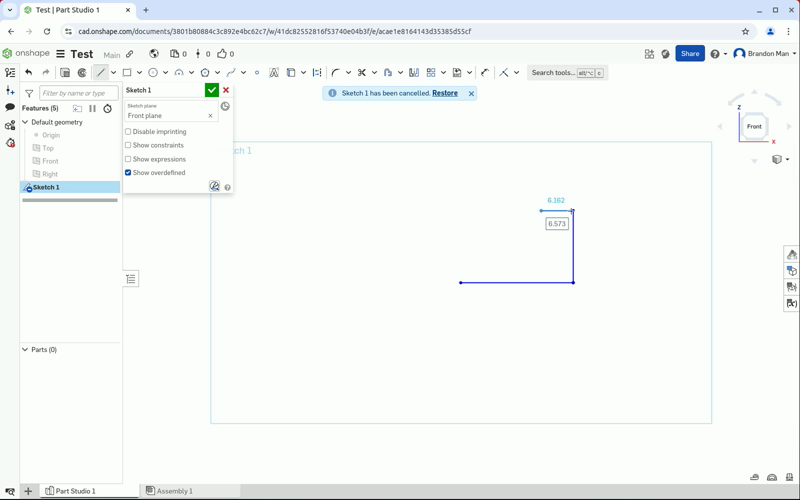
mouse_move(541, 247)
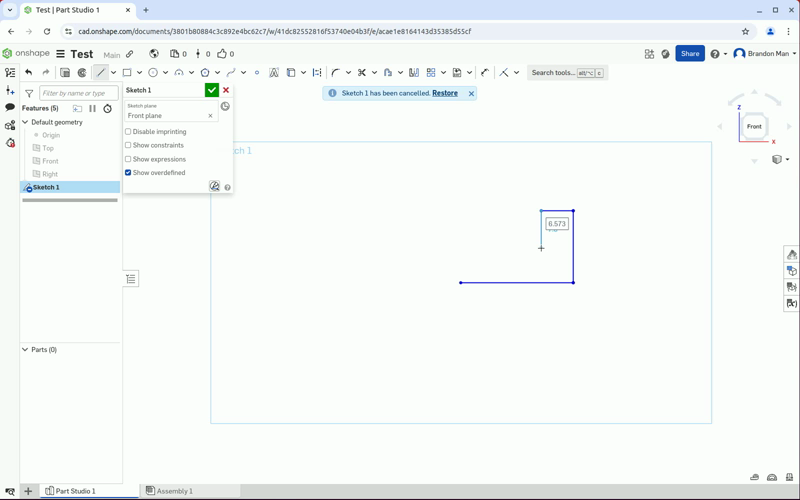
click(541, 247)
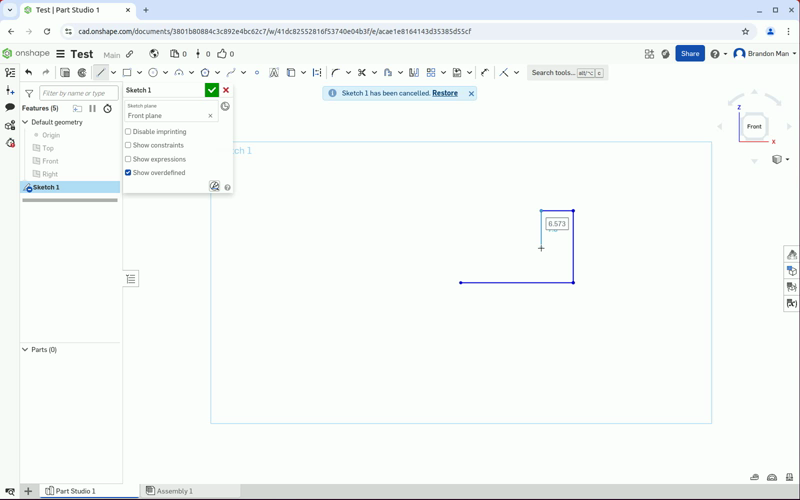
key_up(shift)
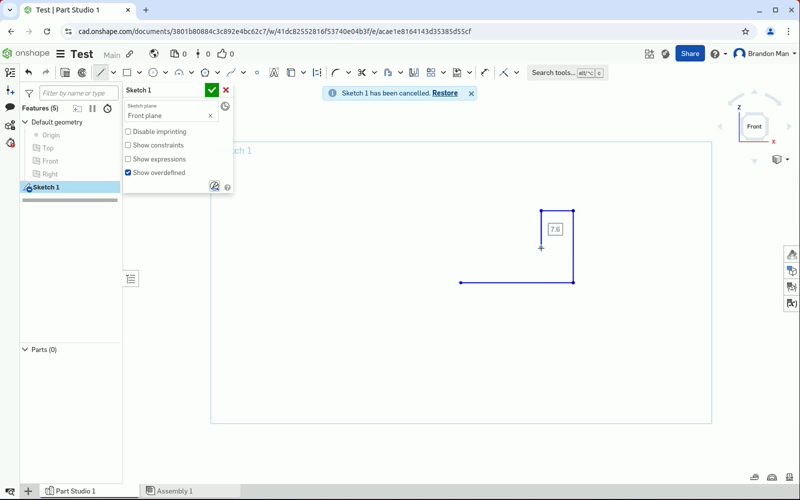
key_down(shift)
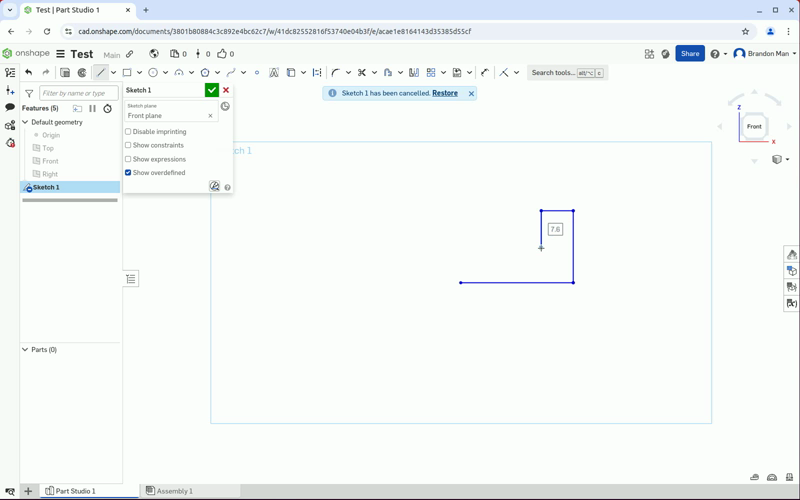
mouse_move(571, 247)
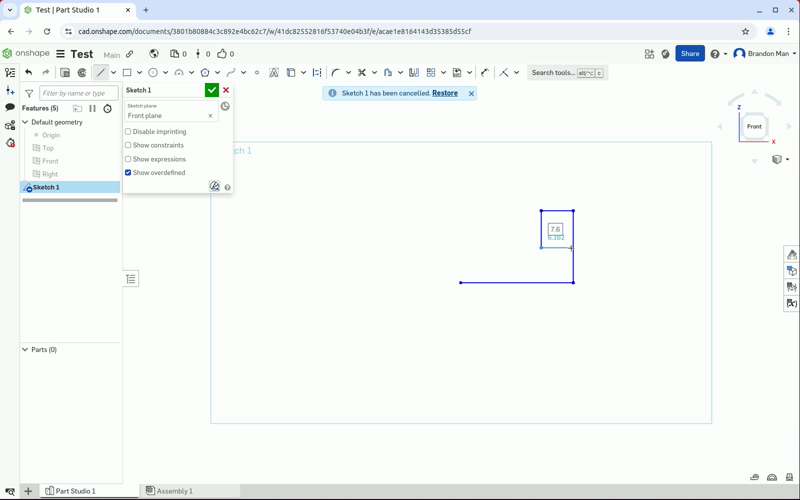
mouse_move(492, 247)
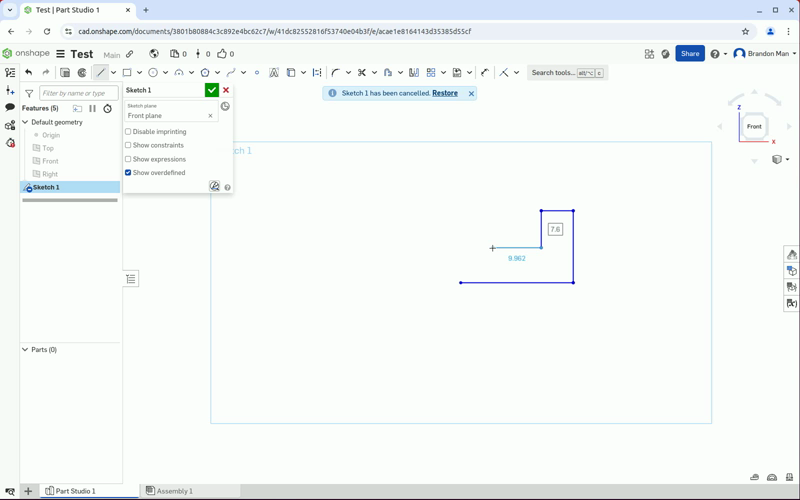
click(492, 247)
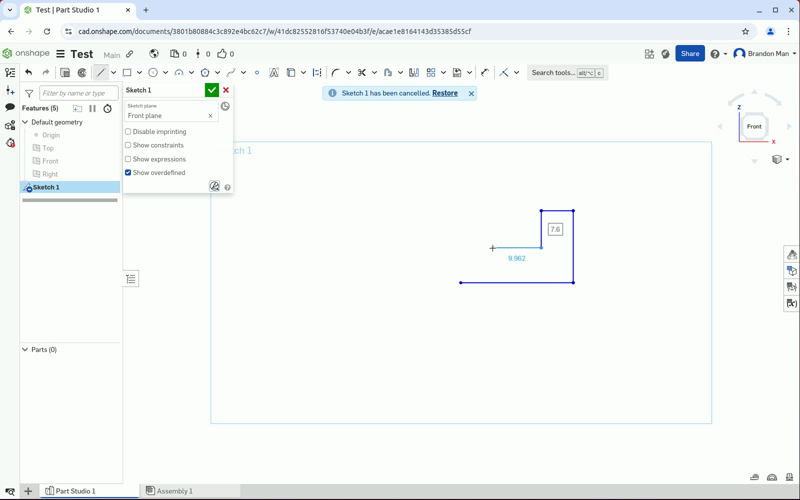
key_up(shift)
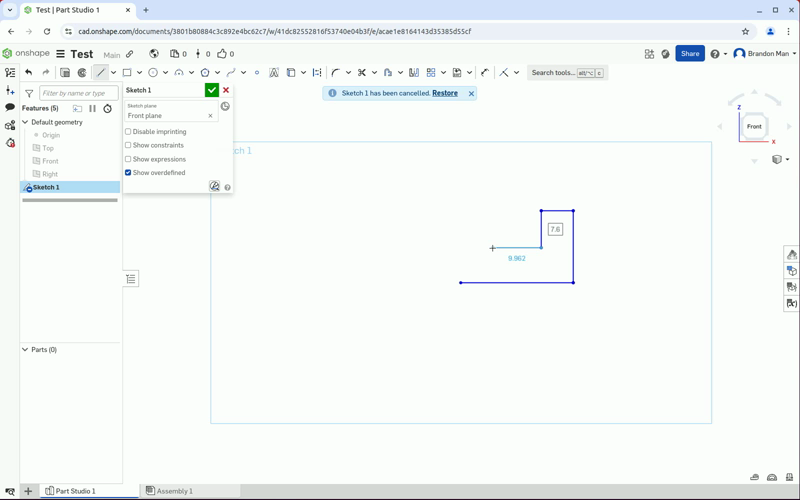
key_down(shift)
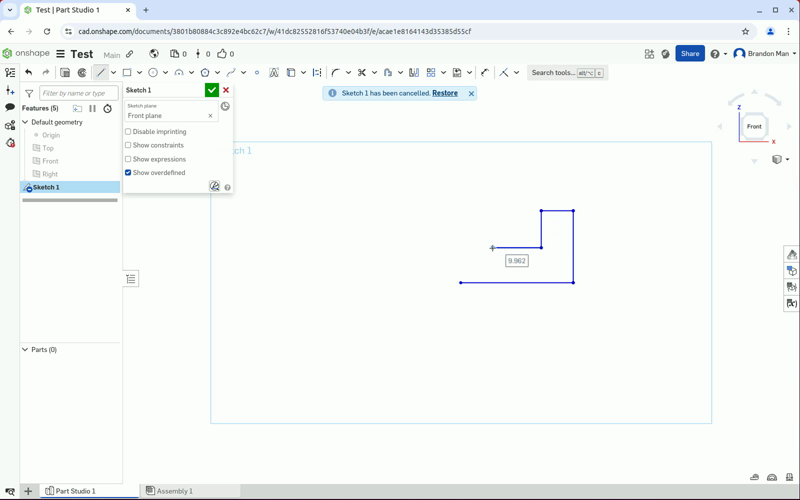
mouse_move(522, 247)
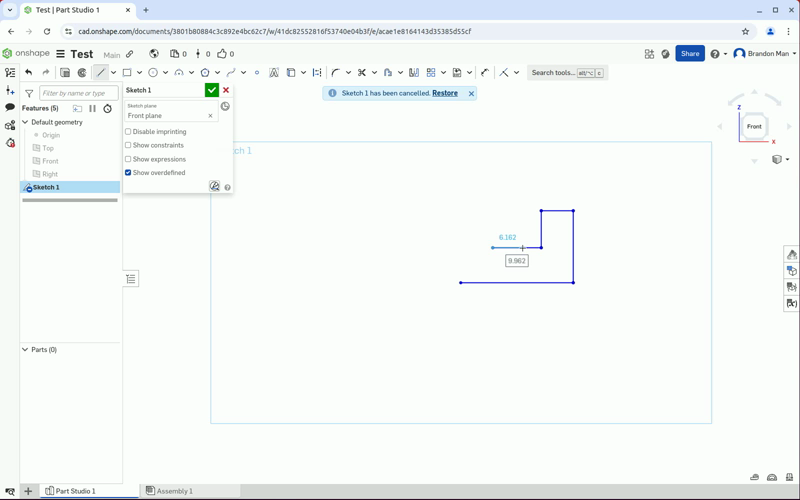
mouse_move(492, 210)
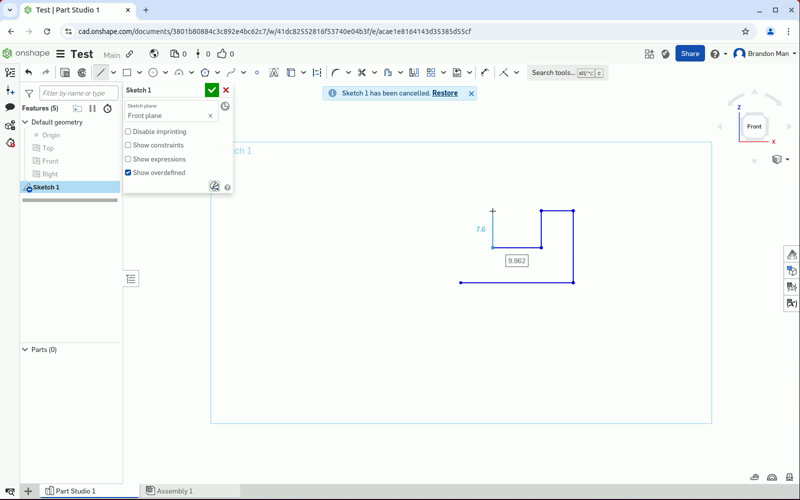
click(492, 210)
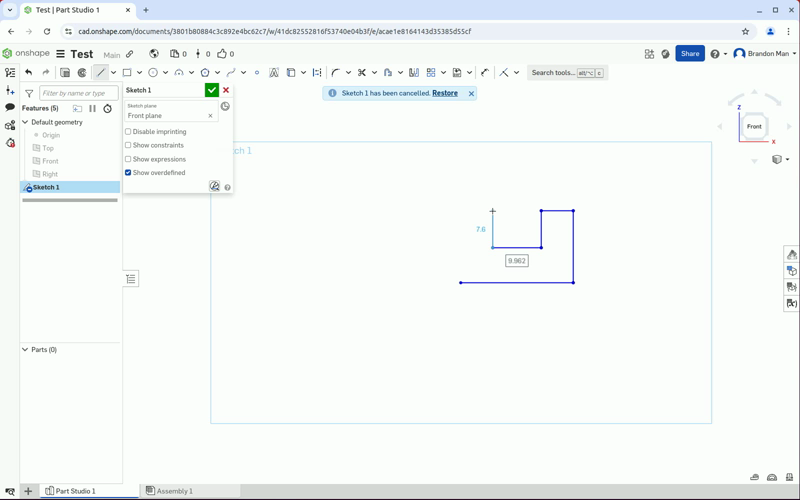
key_up(shift)
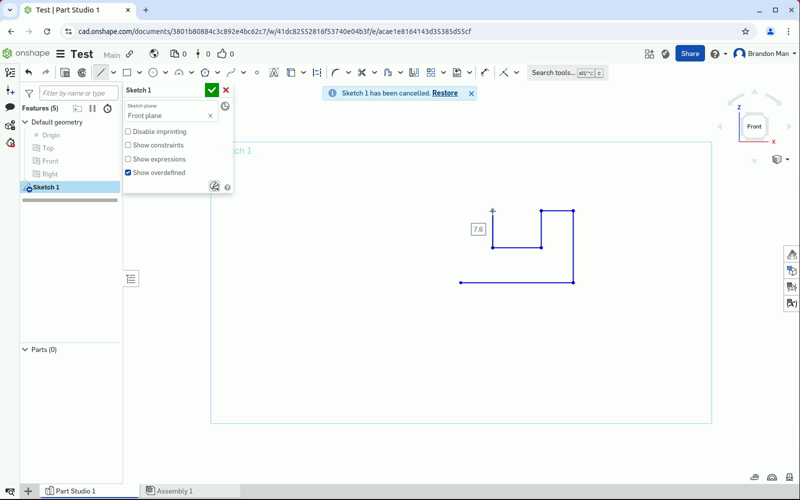
key_down(shift)
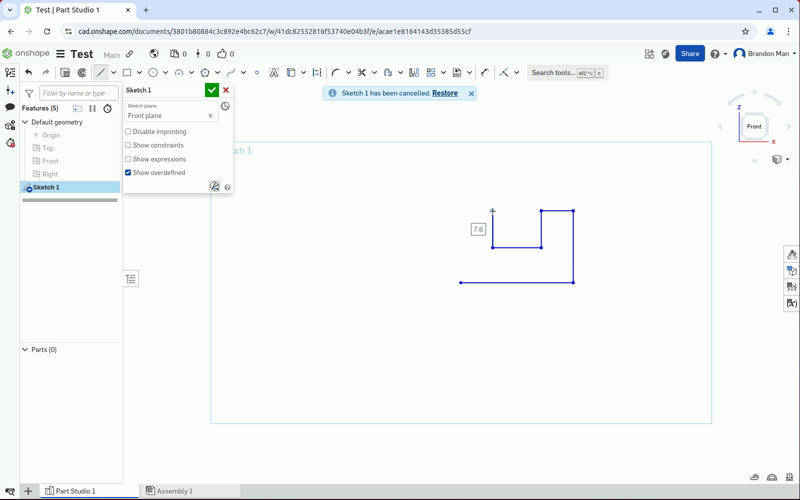
mouse_move(522, 210)
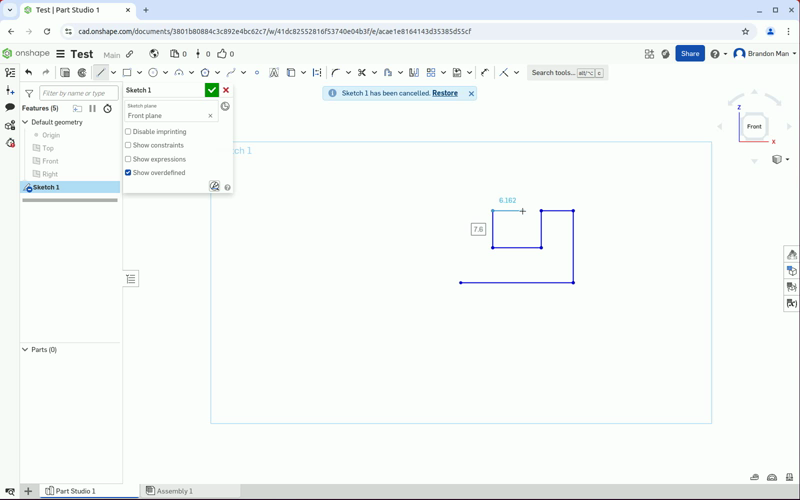
mouse_move(460, 210)
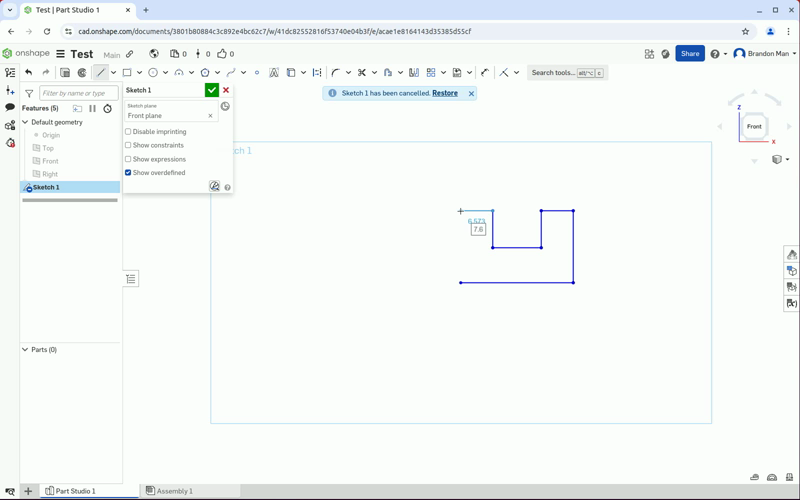
click(460, 210)
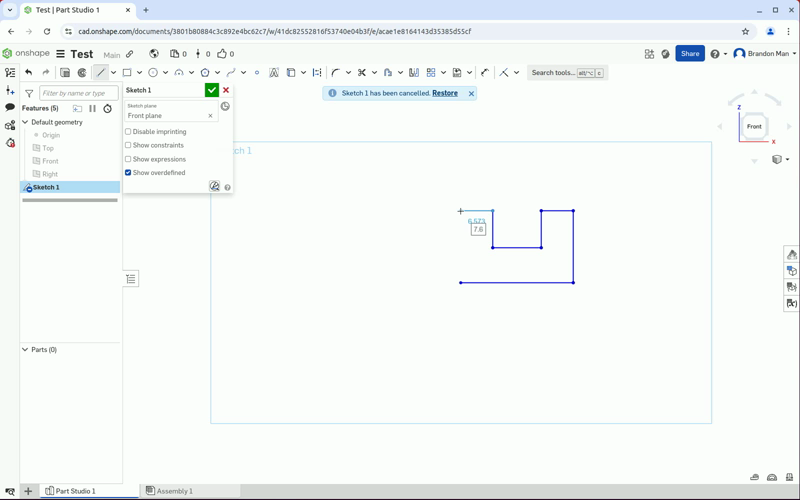
key_up(shift)
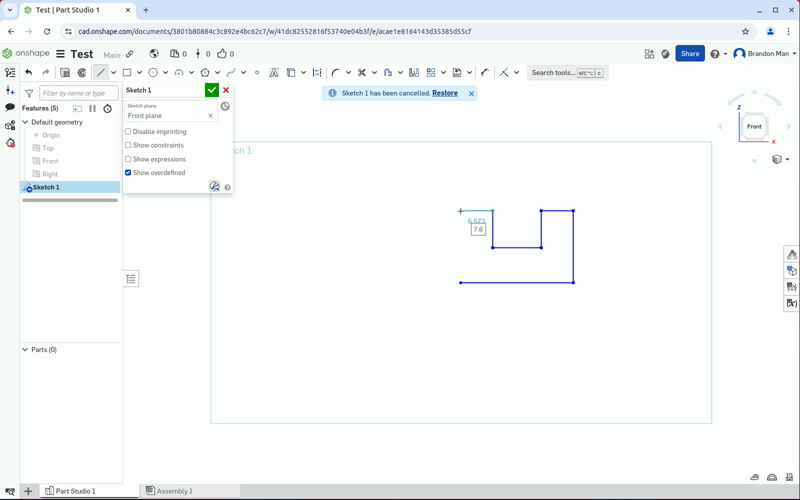
key_down(shift)
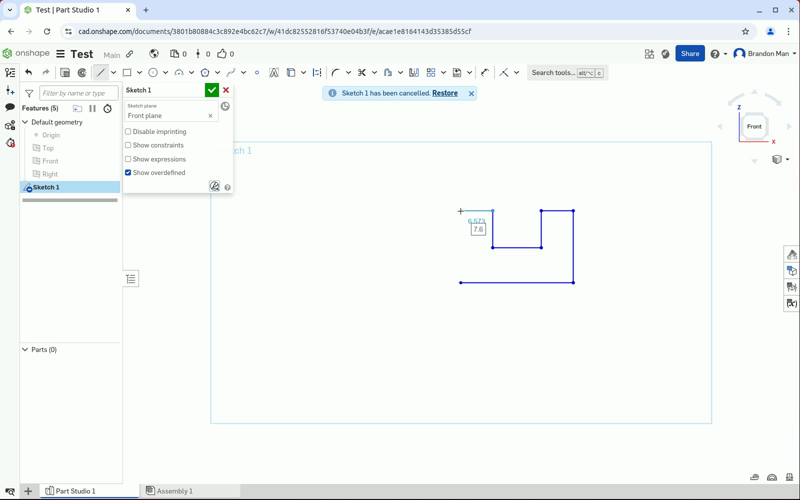
mouse_move(460, 282)
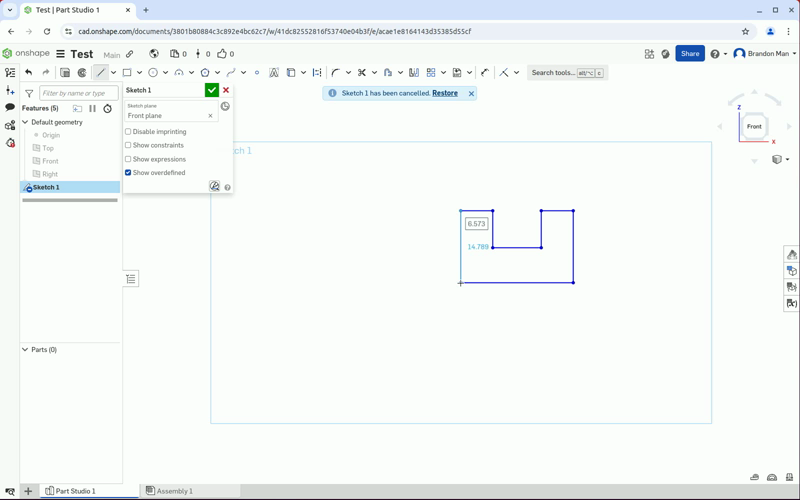
key_up(shift)
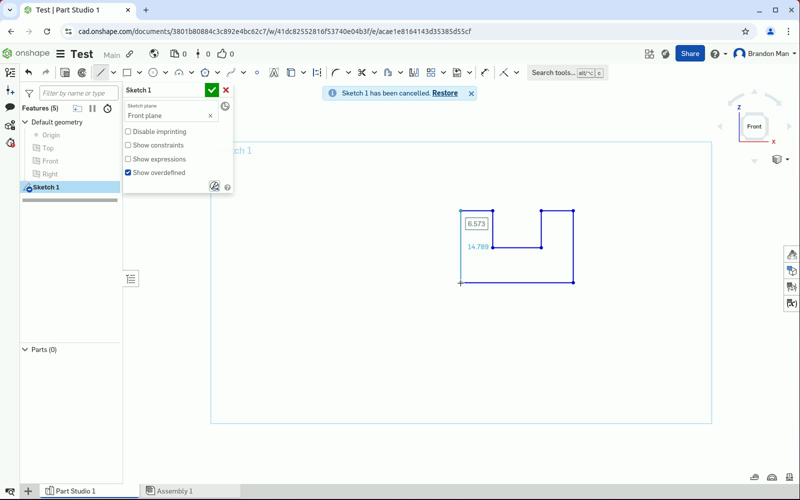
click(460, 282)
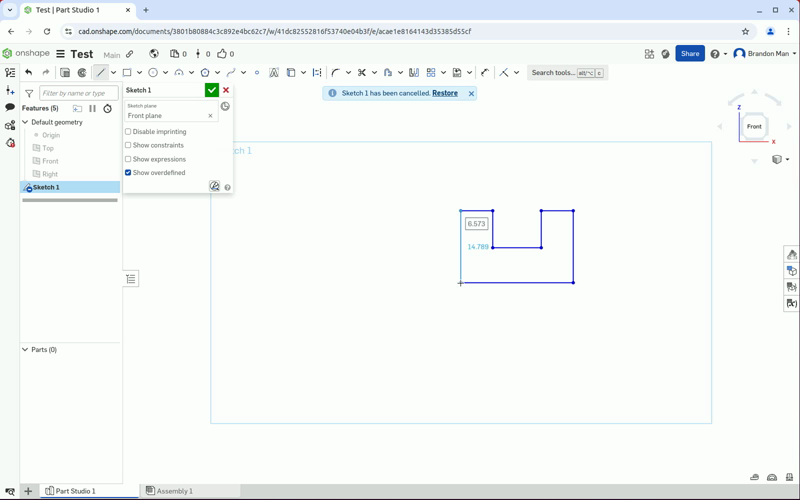
key(esc)
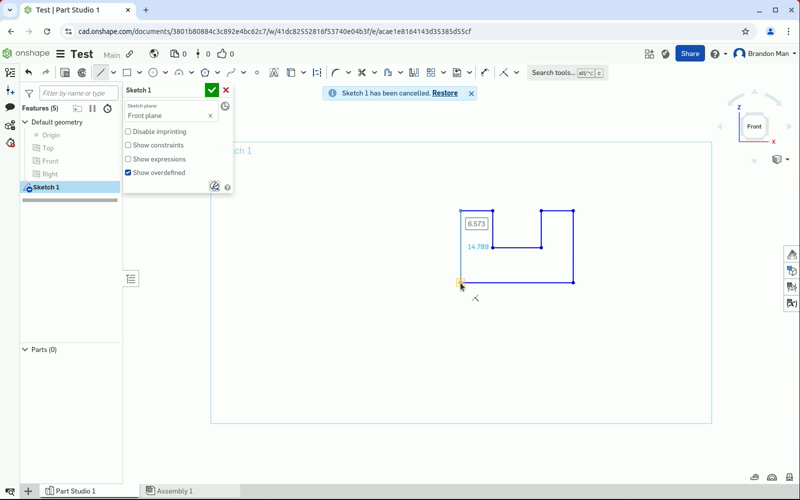
mouse_move(559, 246)
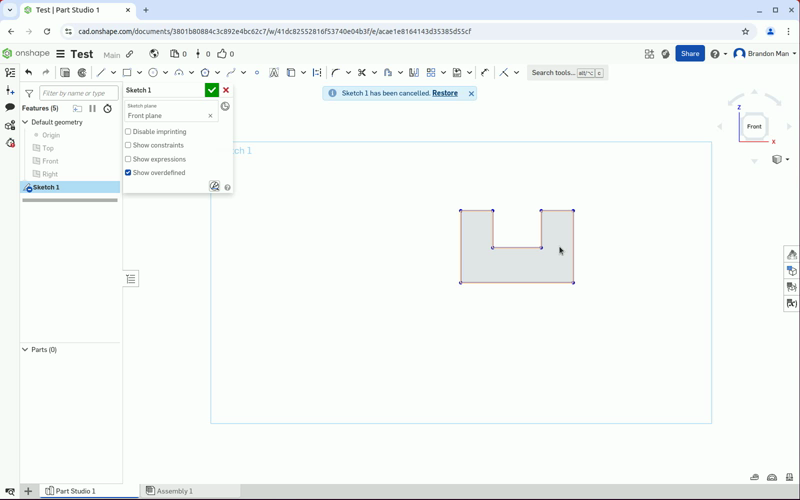
click(559, 246)
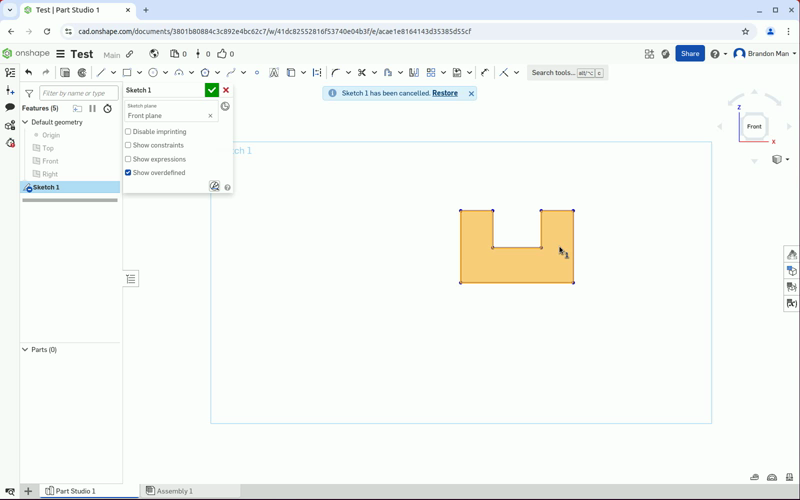
mouse_move(73, 352)
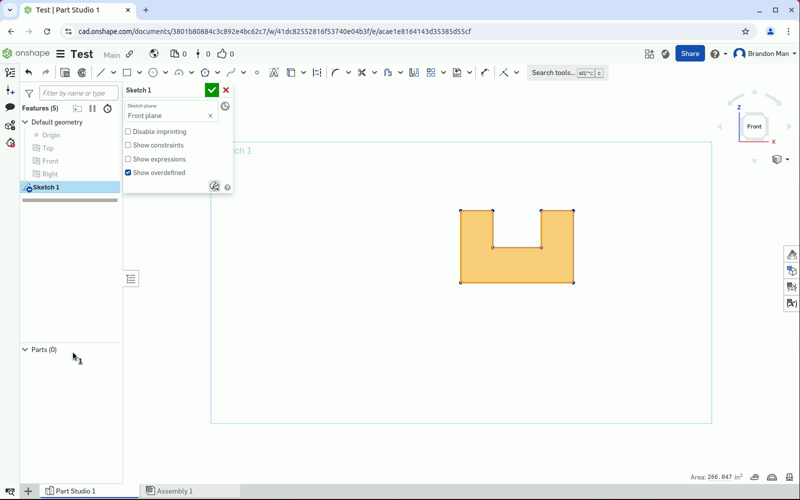
key(shift+y)
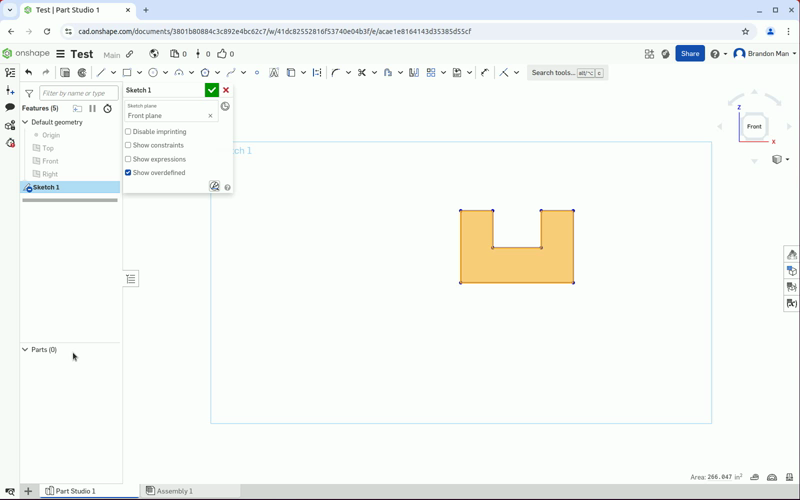
key(shift+e)
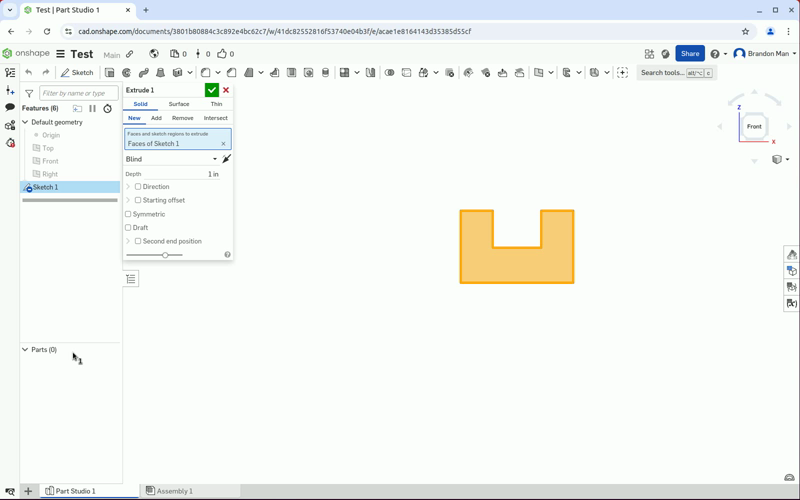
mouse_move(143, 106)
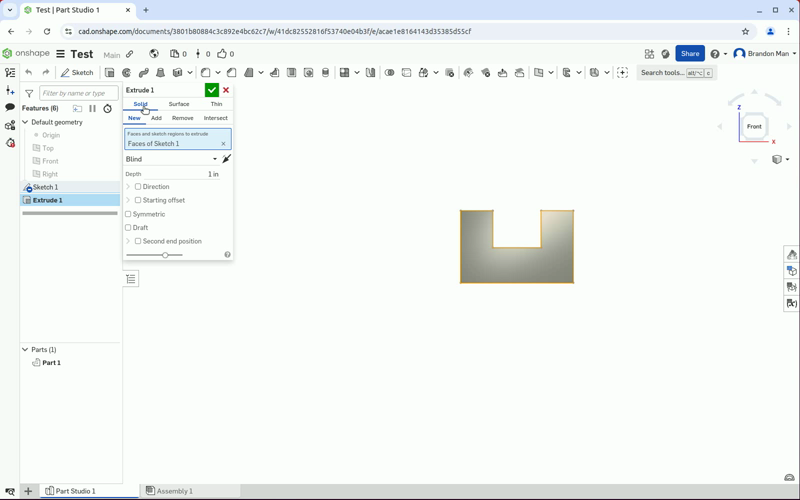
click(143, 106)
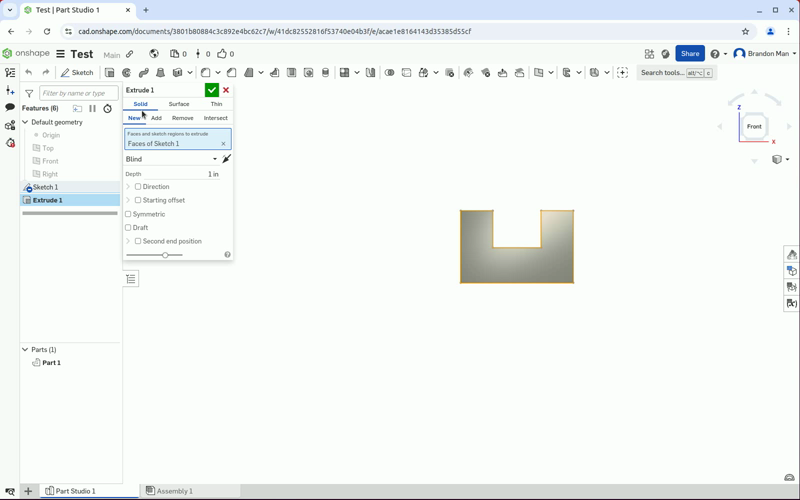
mouse_move(137, 120)
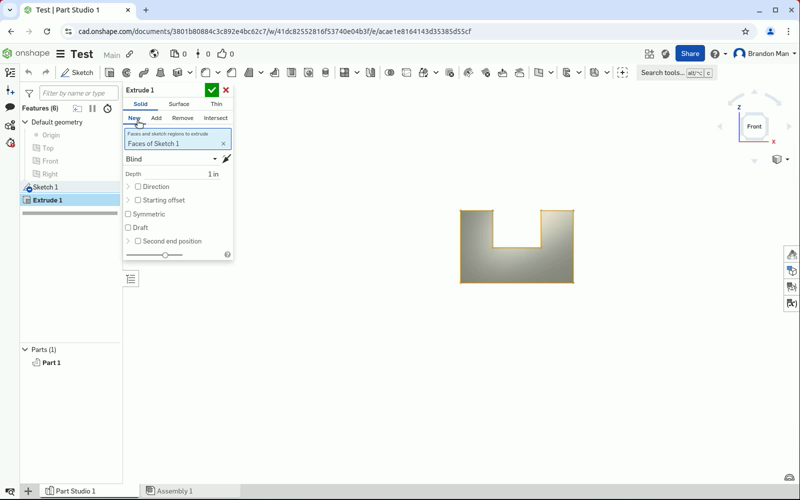
click(137, 120)
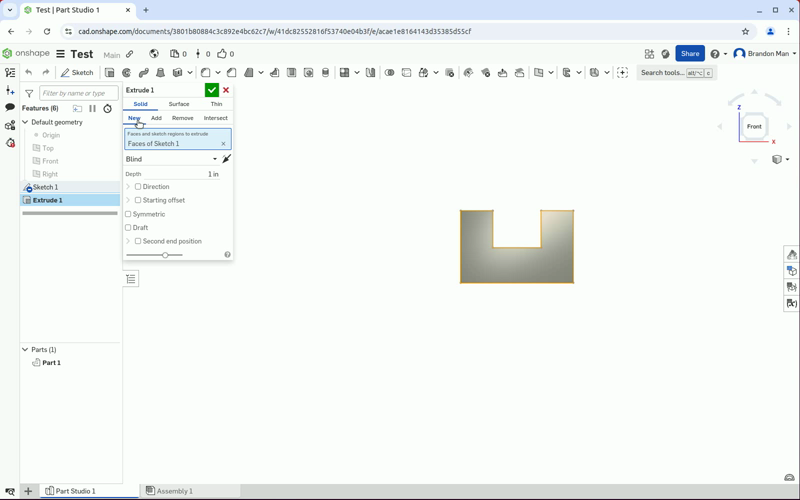
key(tab, 4)
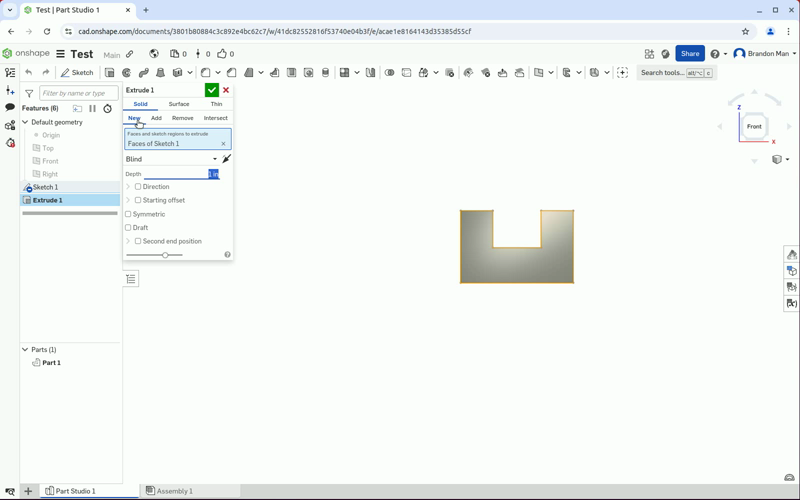
text(10.591)
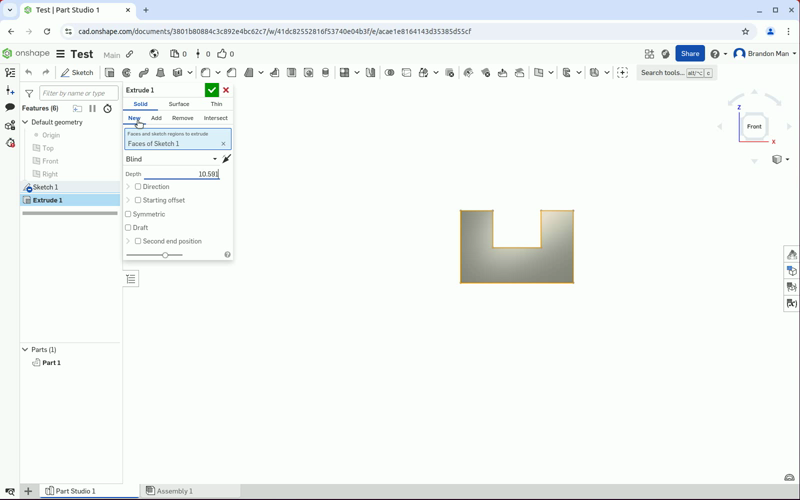
key(enter)
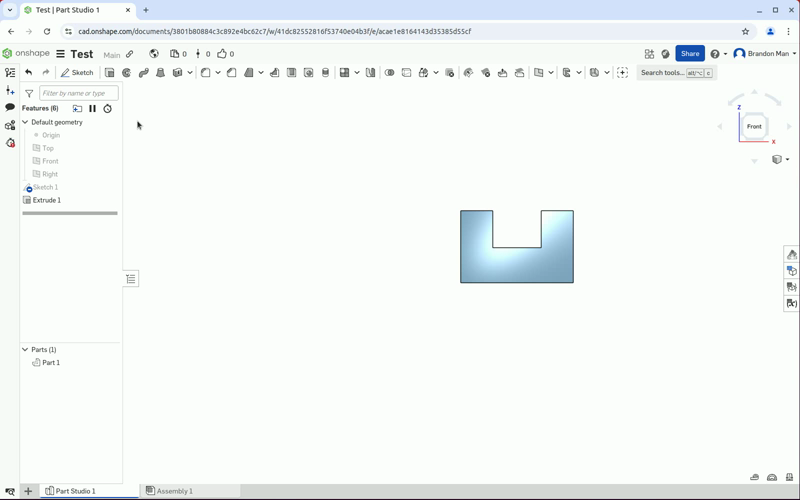
key(shift+h)
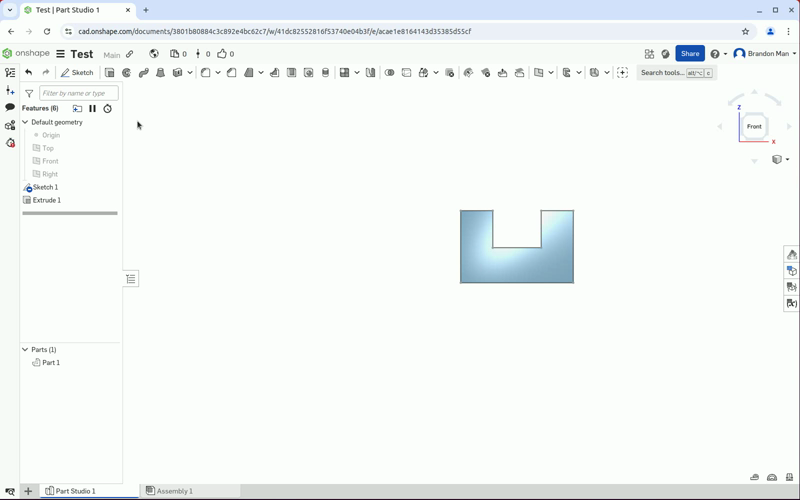
key(shift+h)
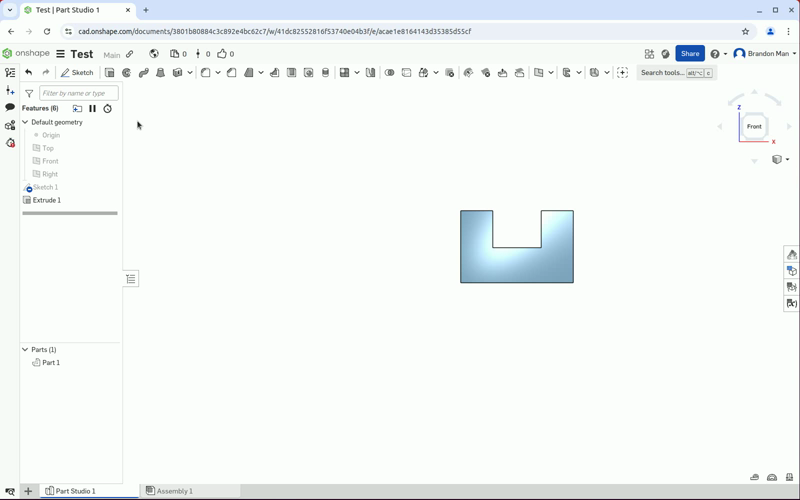
mouse_move(73, 189)
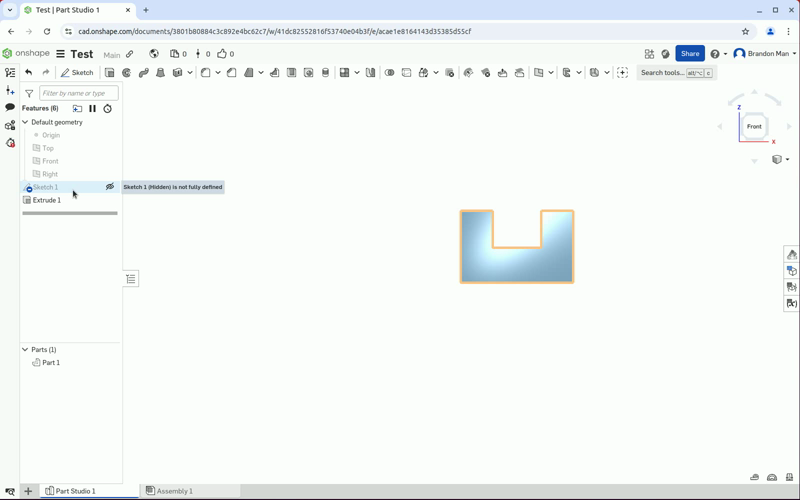
click(73, 189)
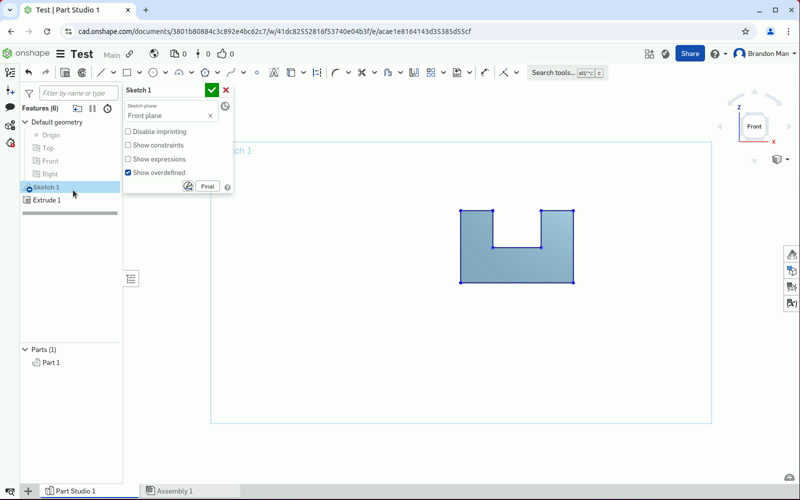
mouse_move(229, 92)
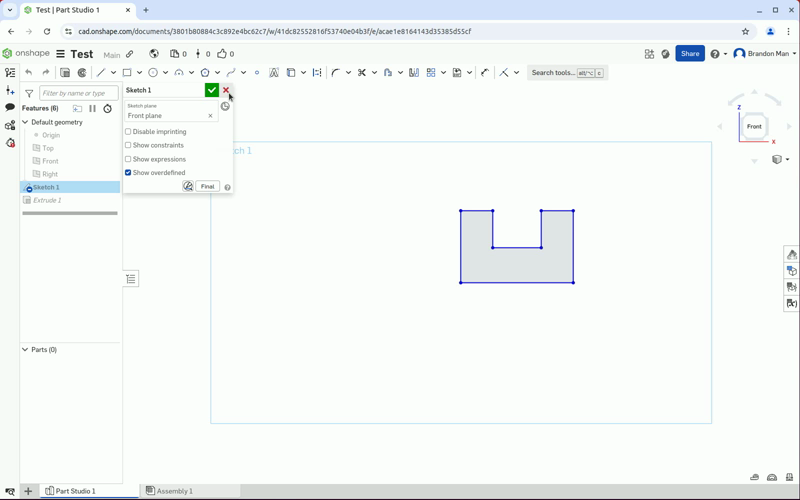
click(229, 92)
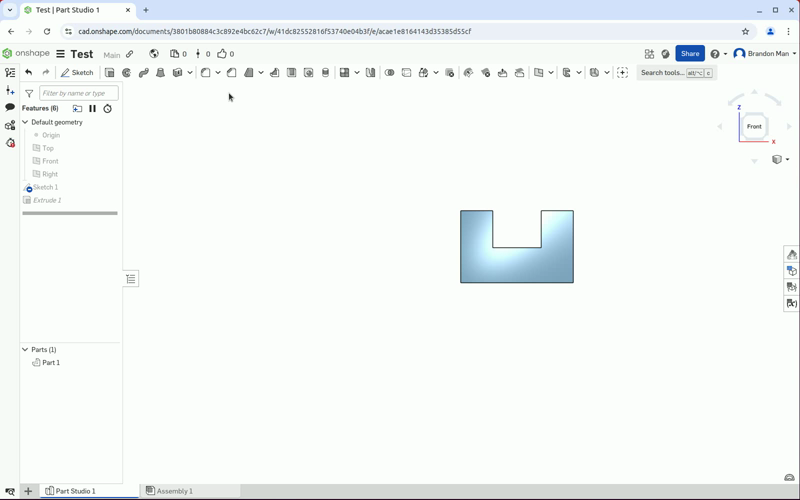
mouse_move(73, 352)
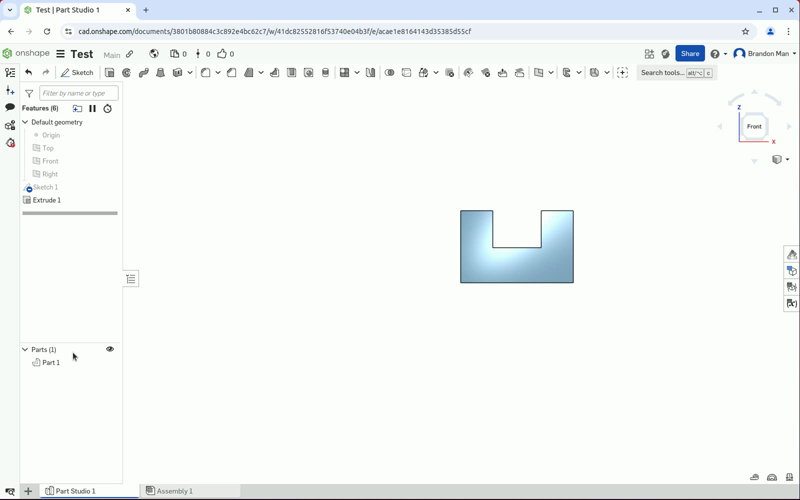
key(y)
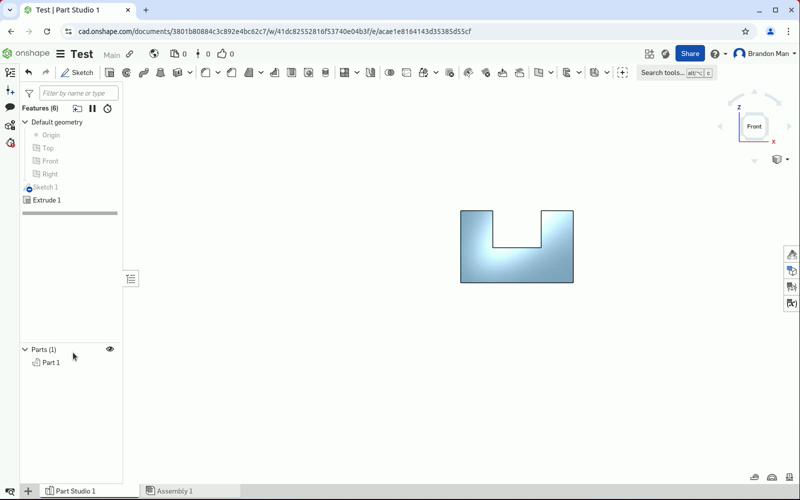
key(shift+p)
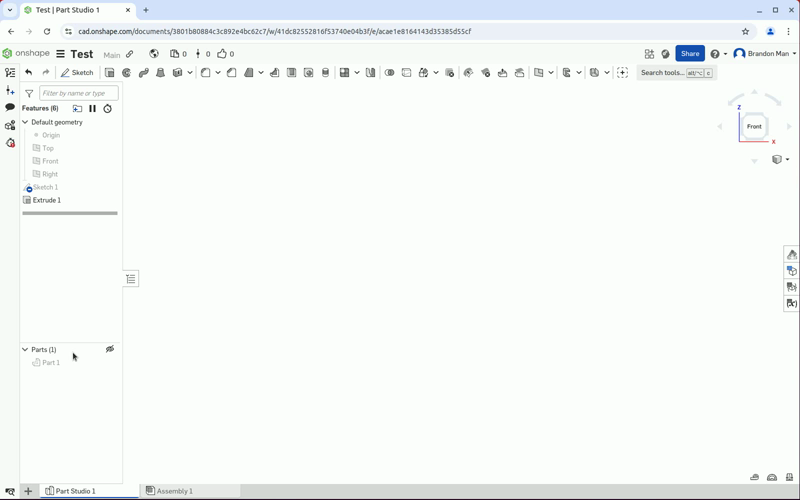
key(space)
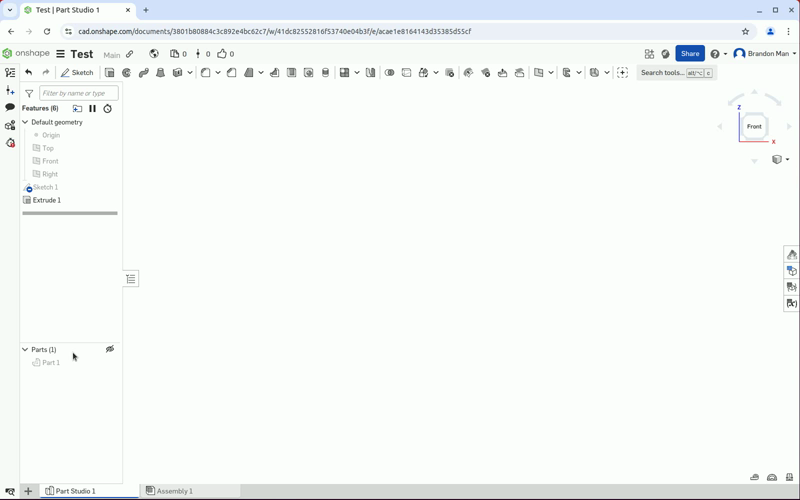
key_down(shift)
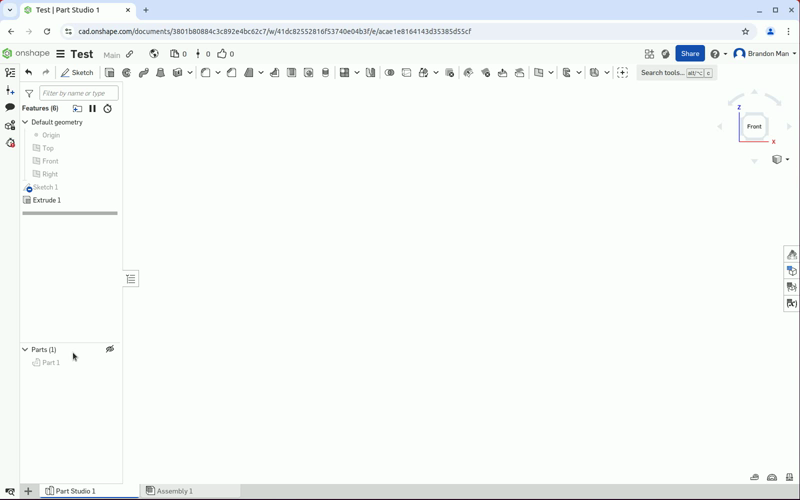
key(down)
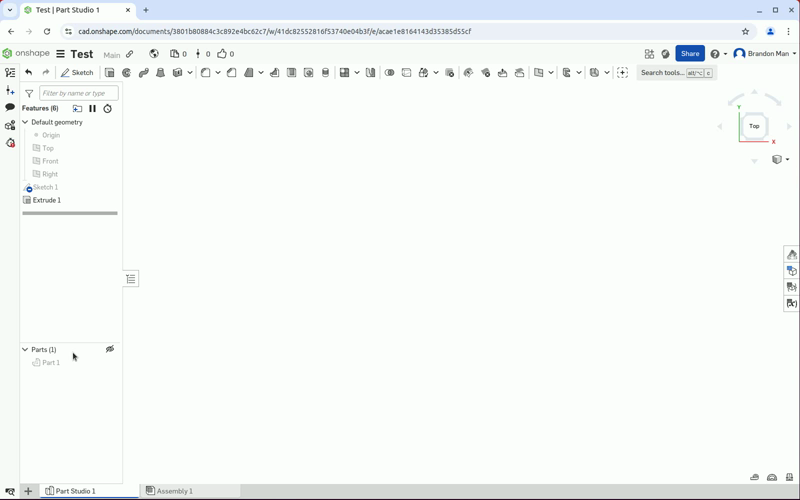
key_up(shift)
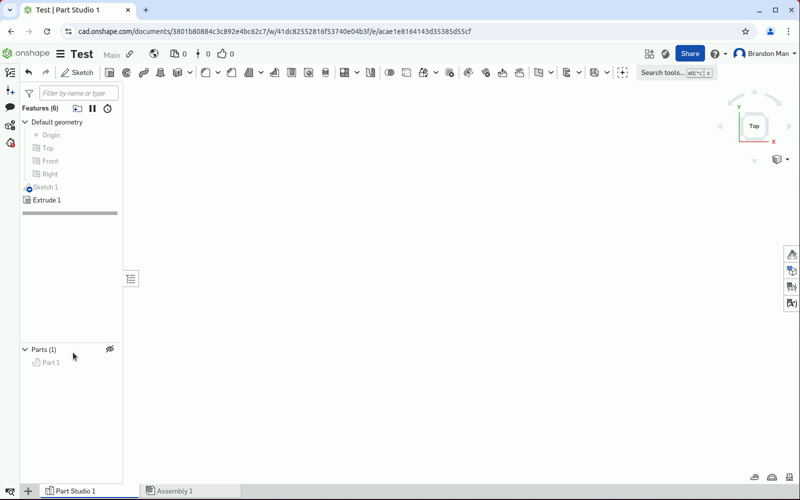
mouse_move(73, 352)
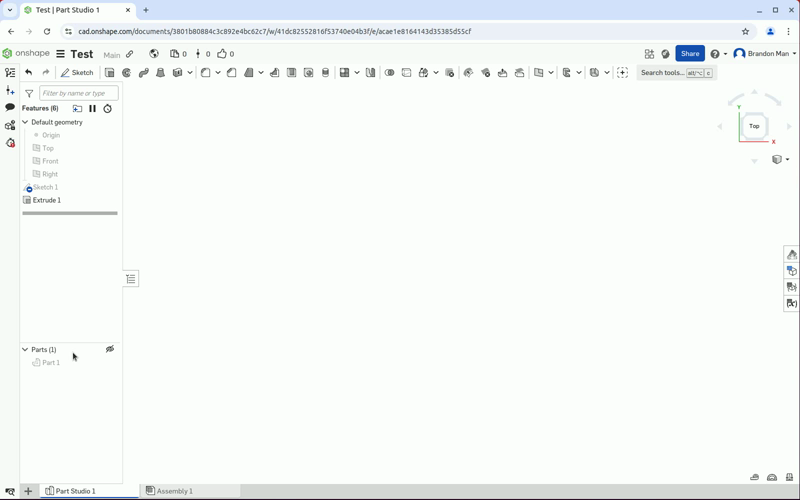
key(shift+y)
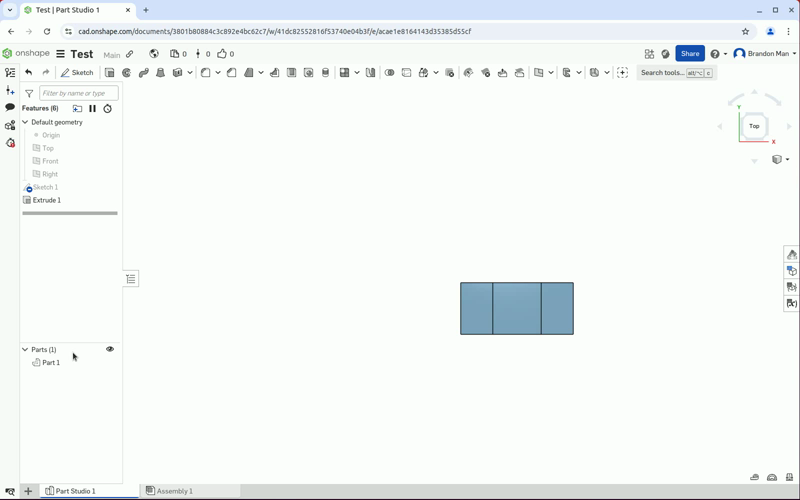
mouse_move(541, 75)
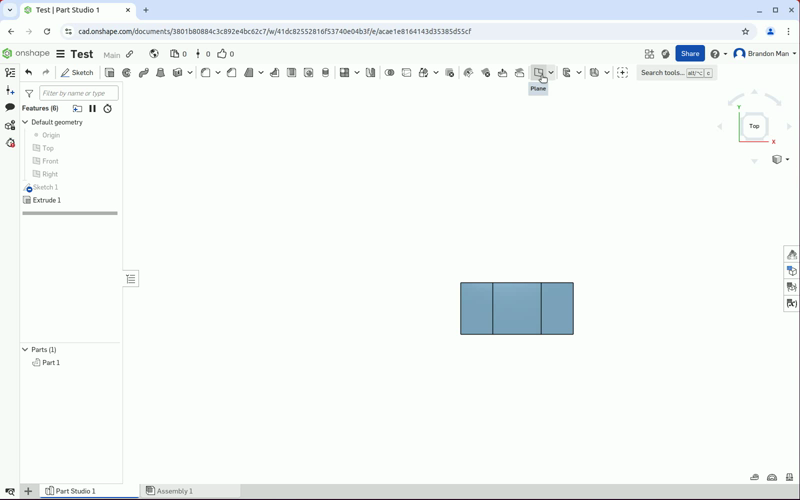
click(541, 75)
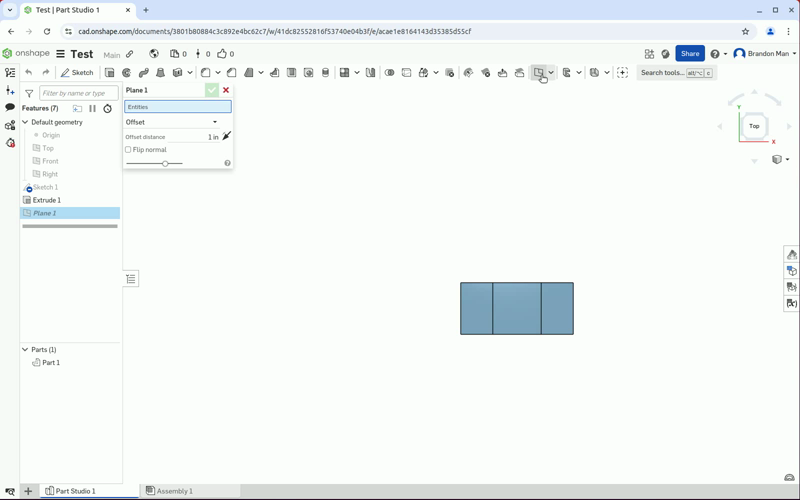
mouse_move(73, 150)
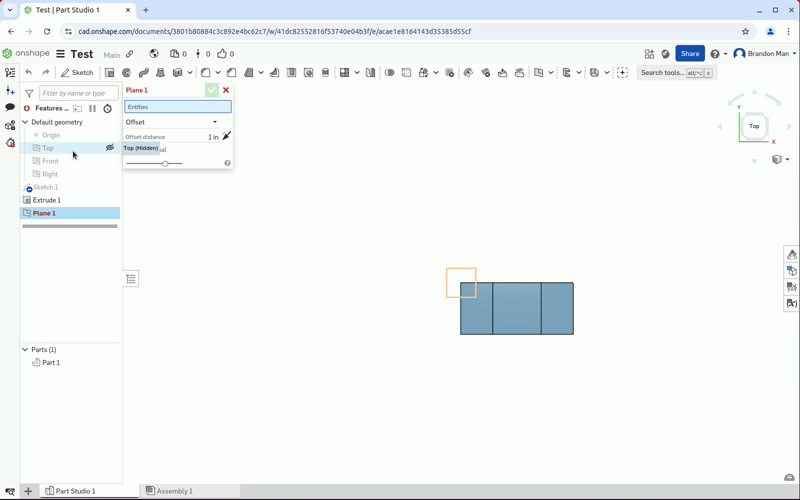
click(73, 150)
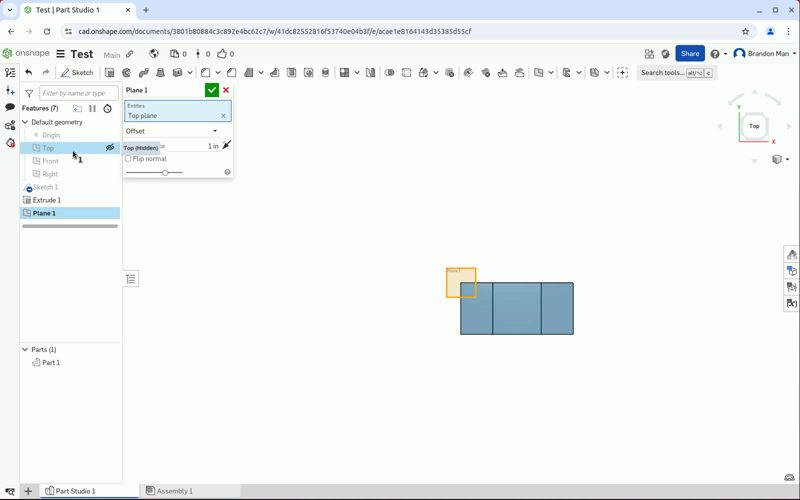
key(tab, 2)
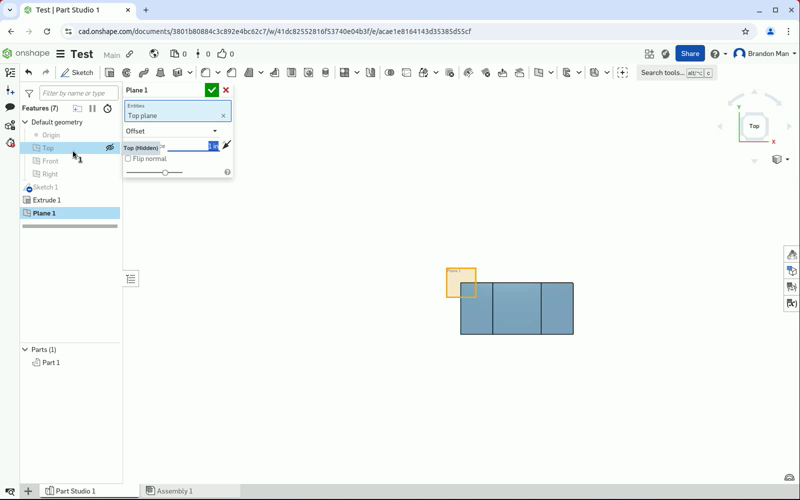
text(14.913)
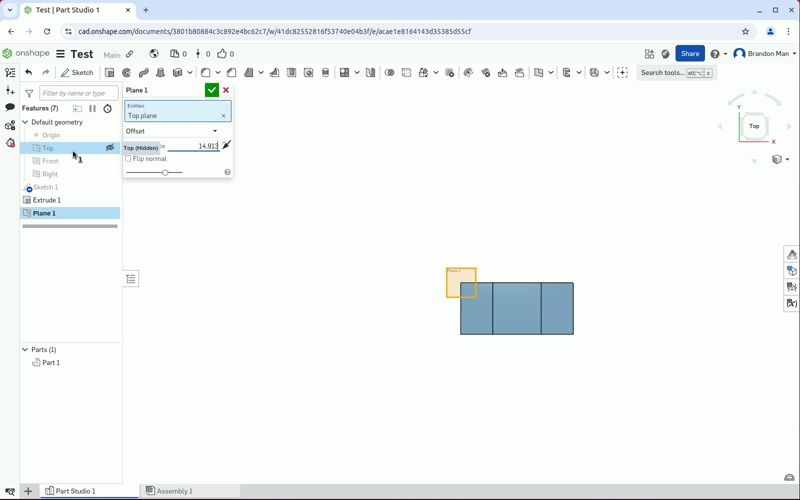
key(enter, 2)
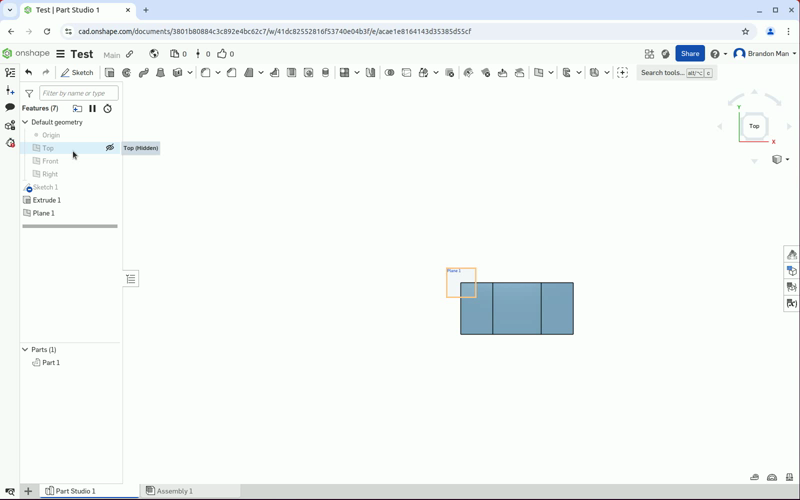
key(shift+s)
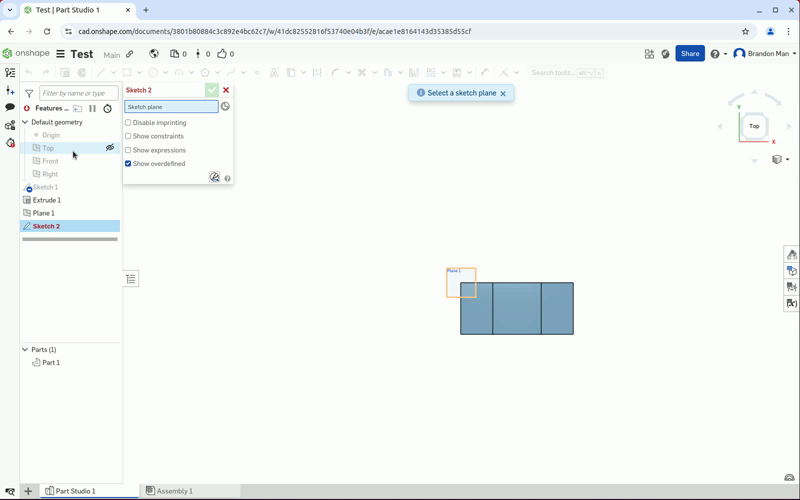
mouse_move(73, 215)
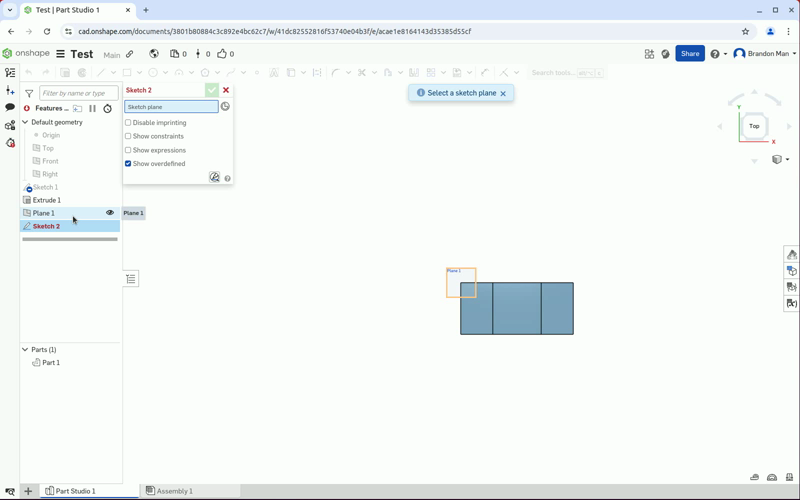
click(73, 215)
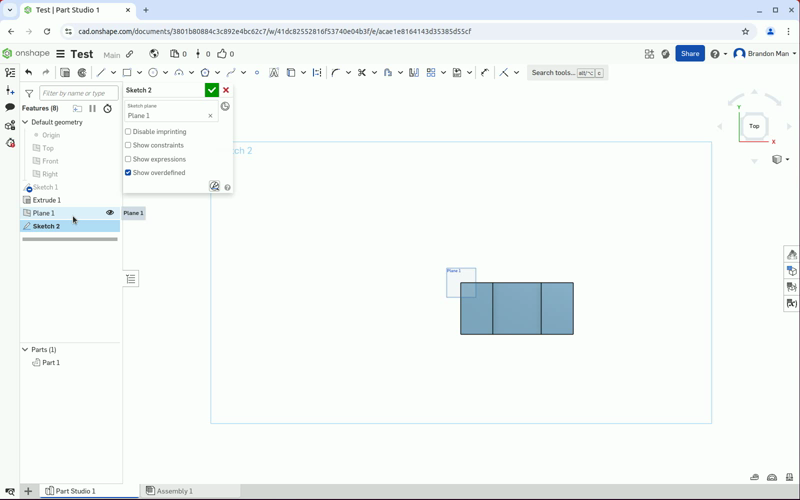
mouse_move(73, 352)
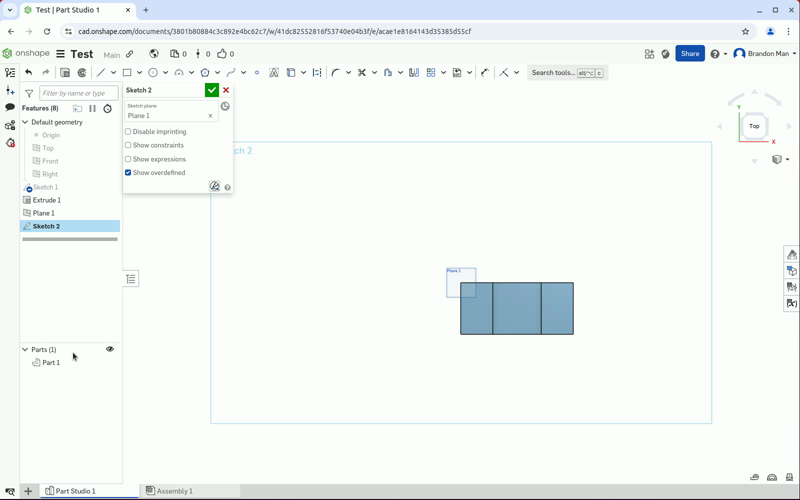
key(y)
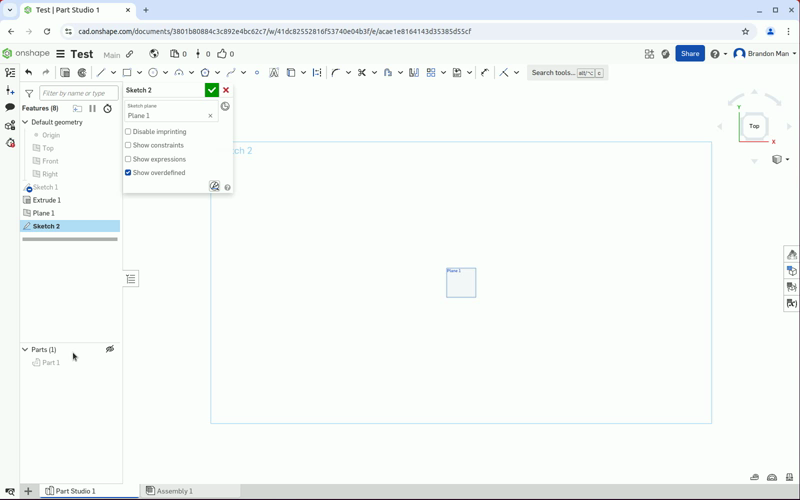
key(l)
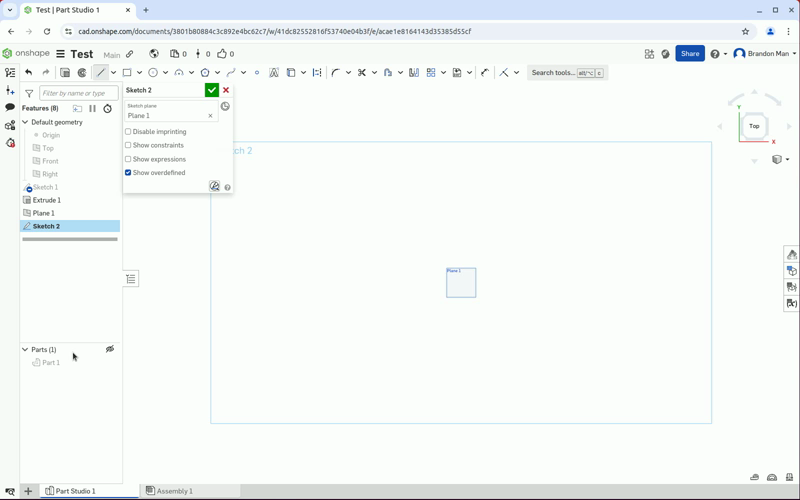
key_down(shift)
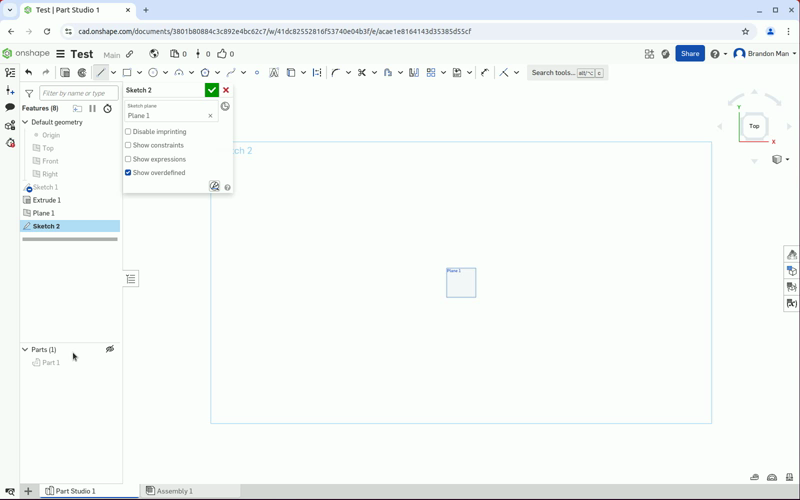
mouse_move(540, 316)
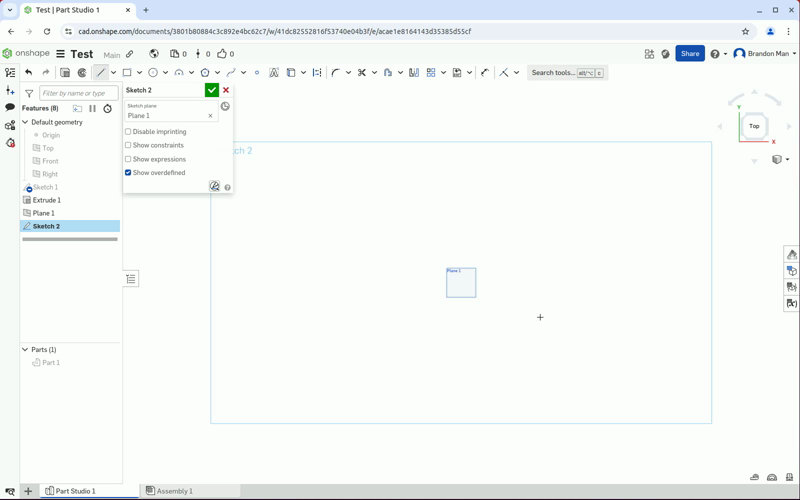
click(540, 316)
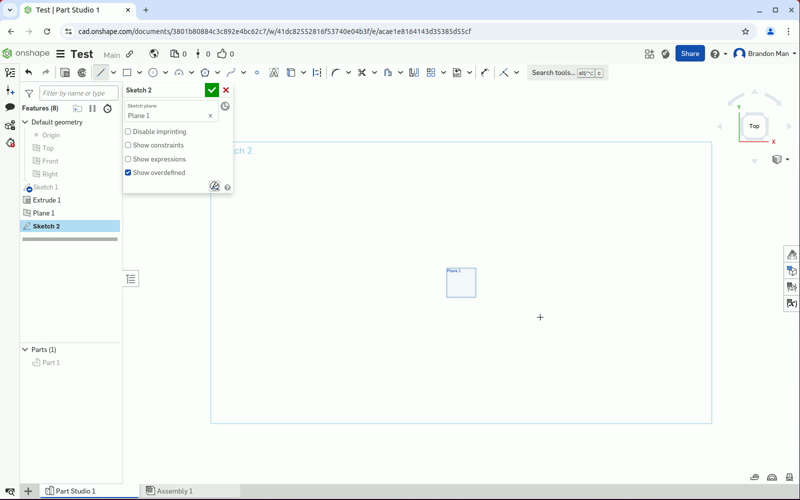
key_up(shift)
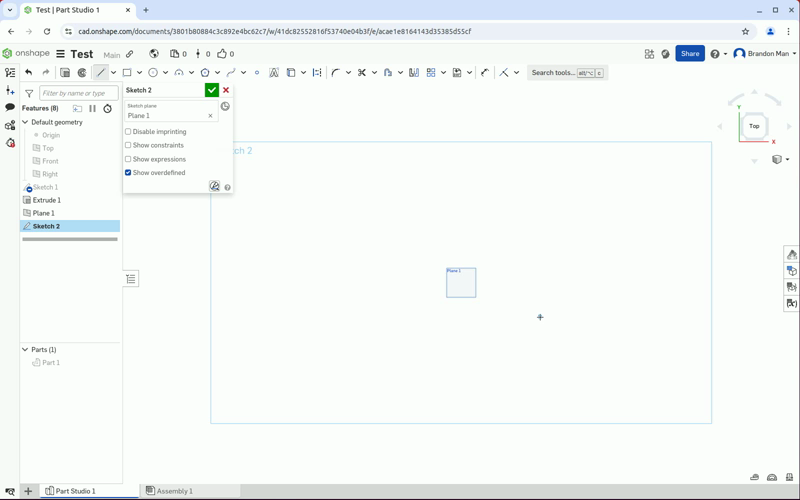
key_down(shift)
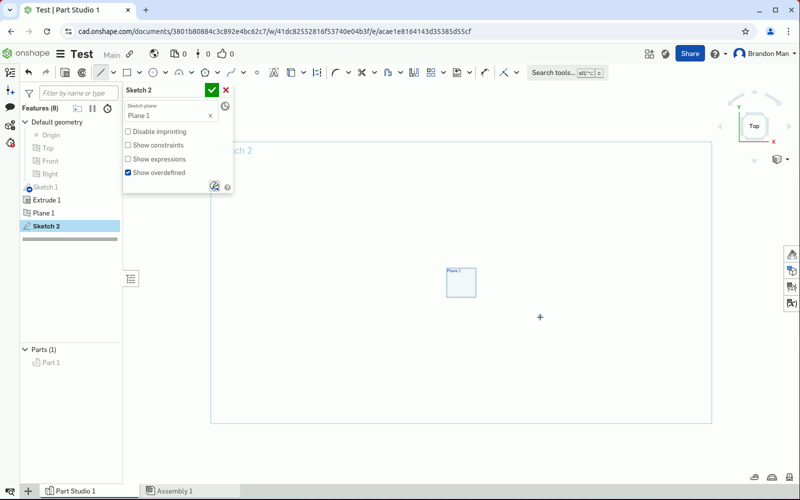
mouse_move(570, 316)
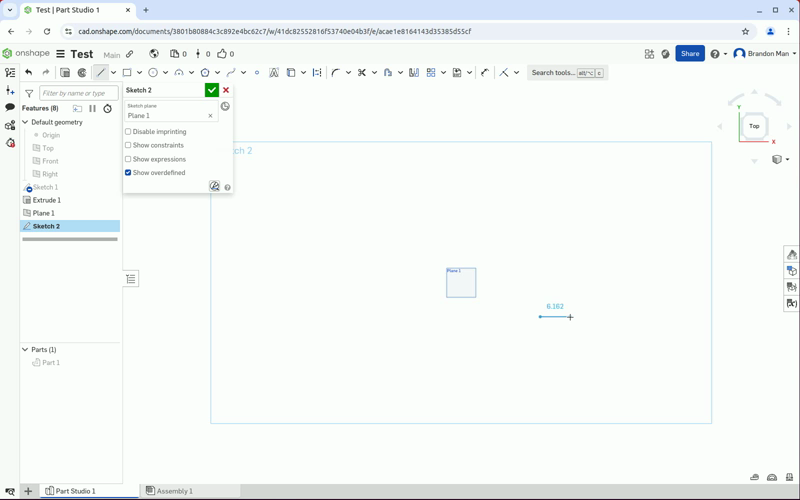
mouse_move(574, 316)
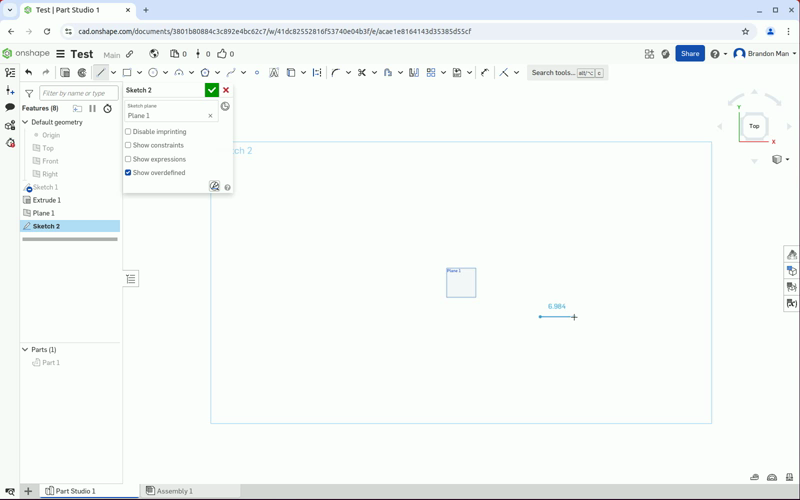
click(574, 316)
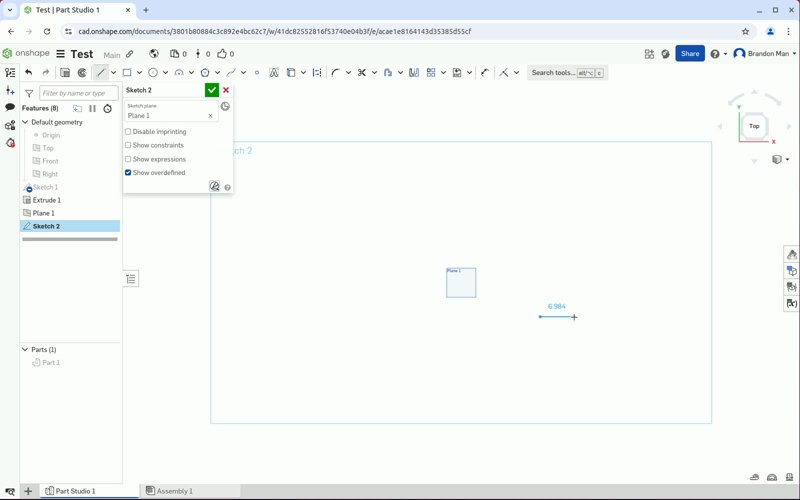
key_up(shift)
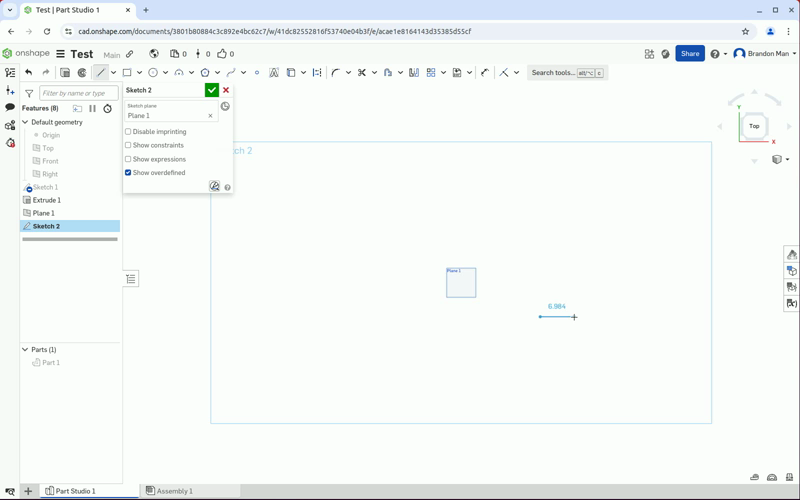
key_down(shift)
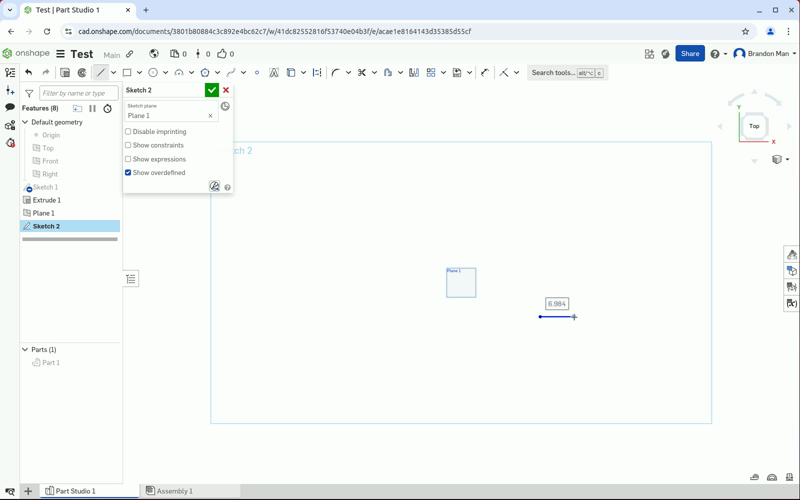
mouse_move(589, 316)
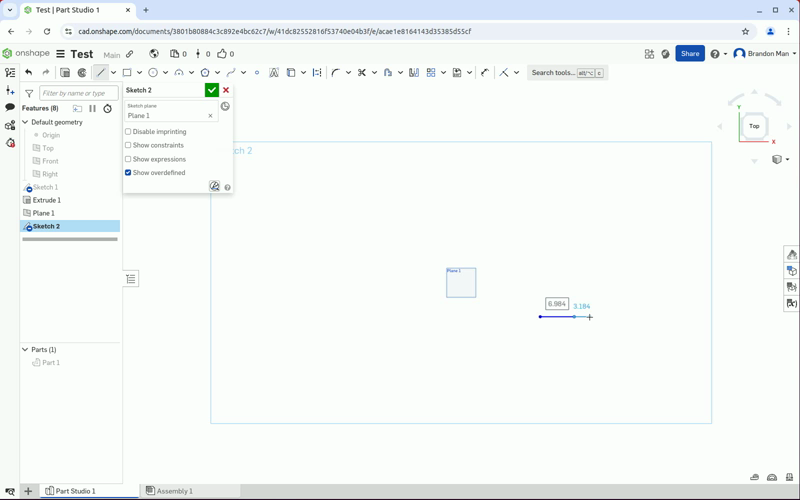
mouse_move(574, 298)
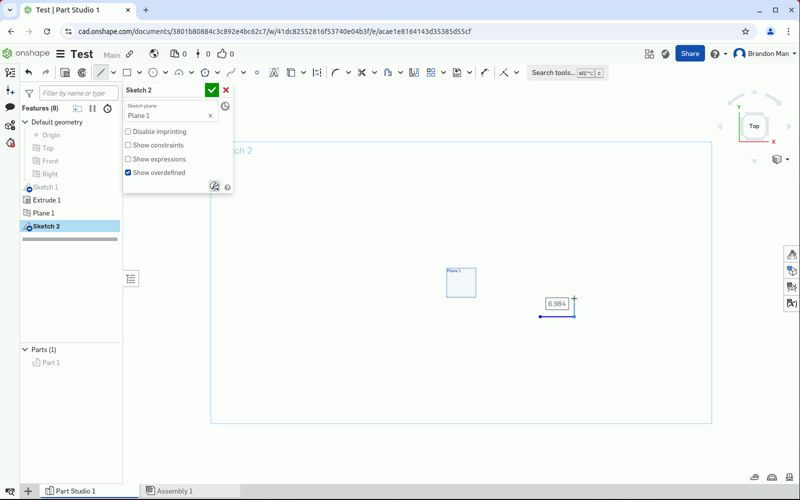
click(574, 298)
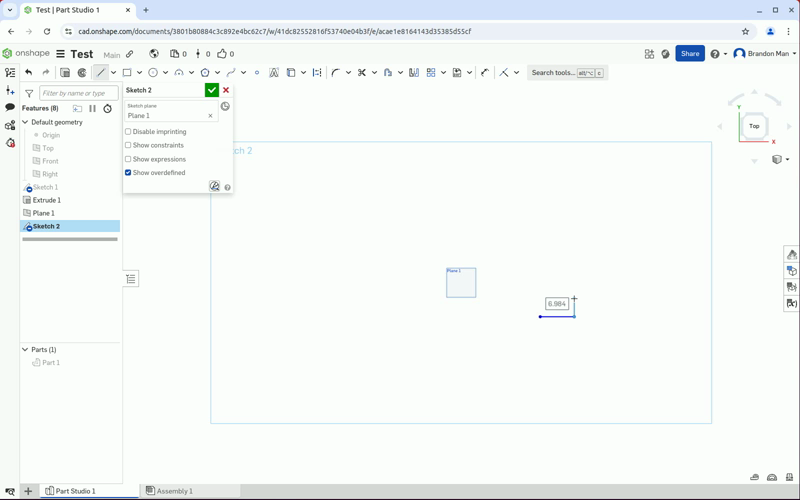
key_up(shift)
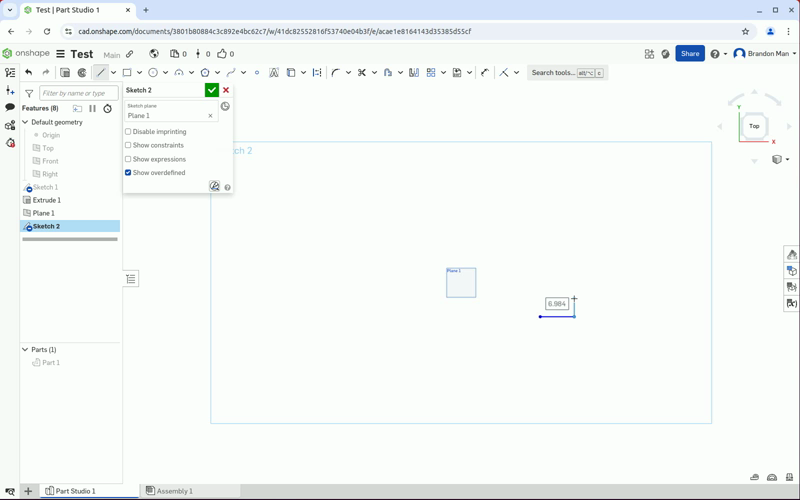
key_down(shift)
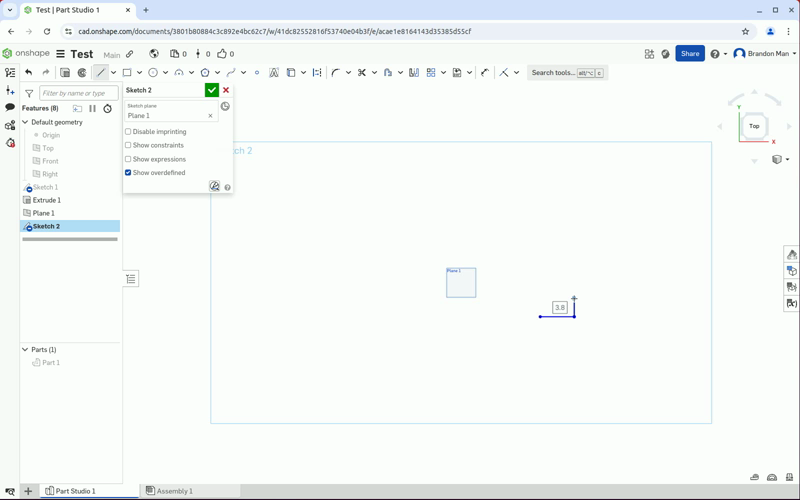
mouse_move(589, 298)
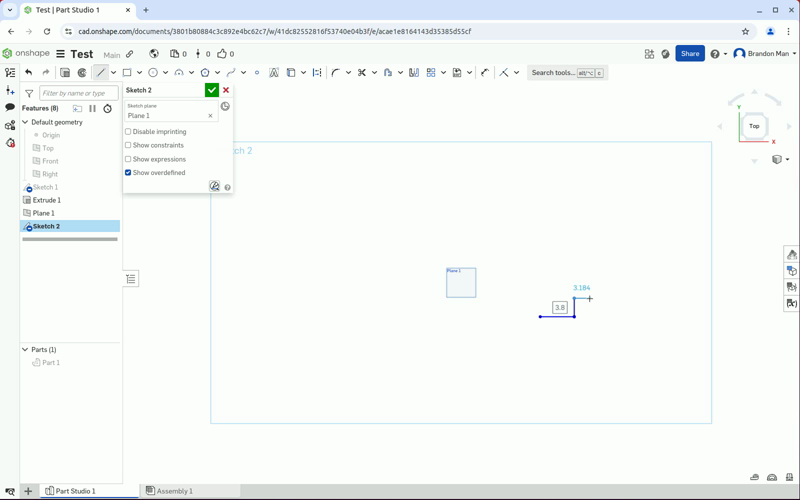
mouse_move(540, 298)
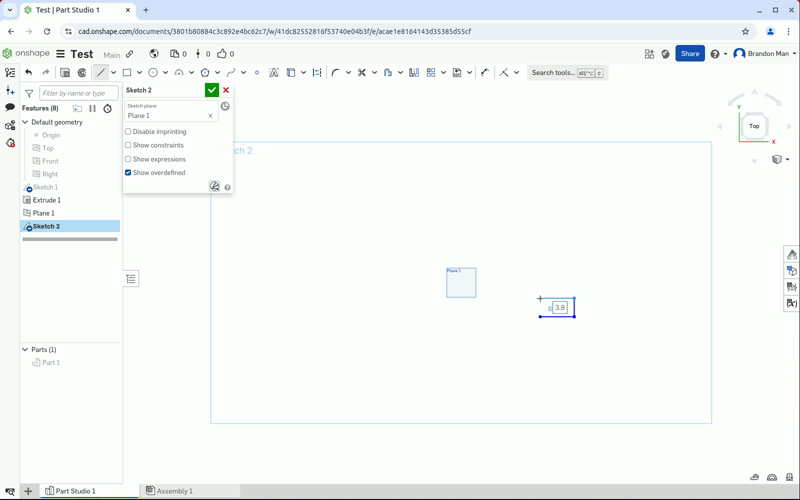
click(540, 298)
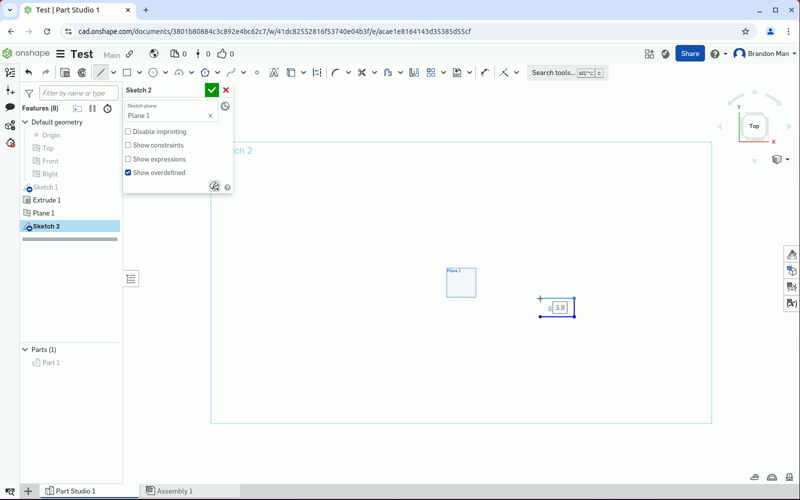
key_up(shift)
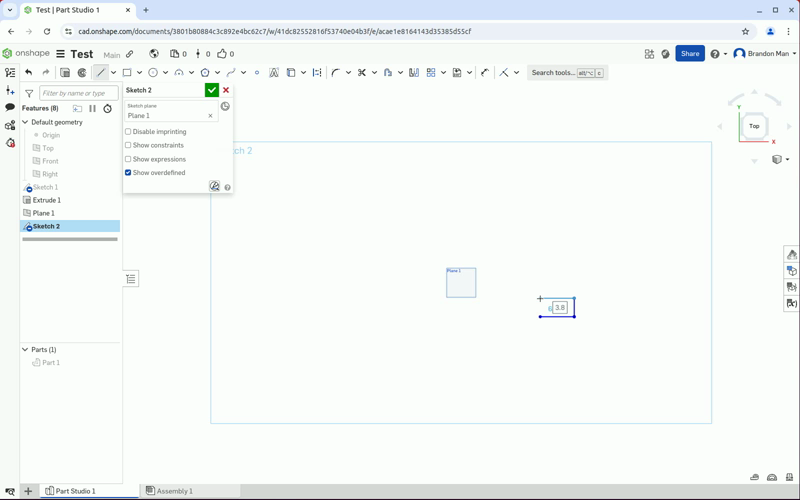
mouse_move(570, 298)
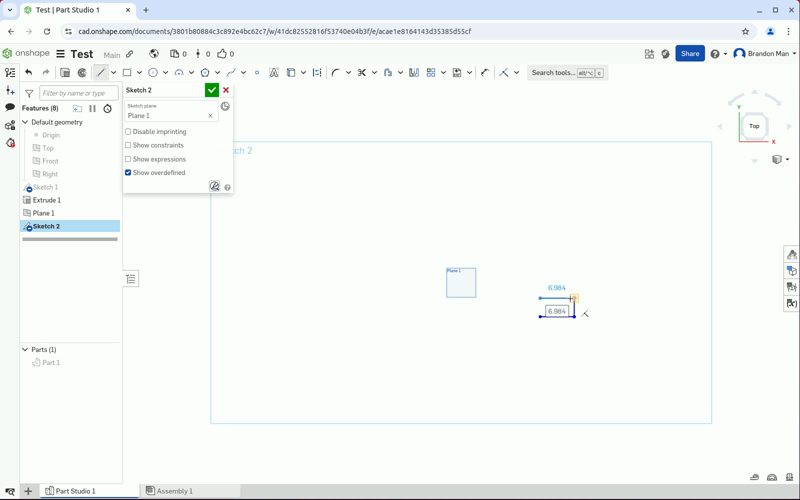
key_down(shift)
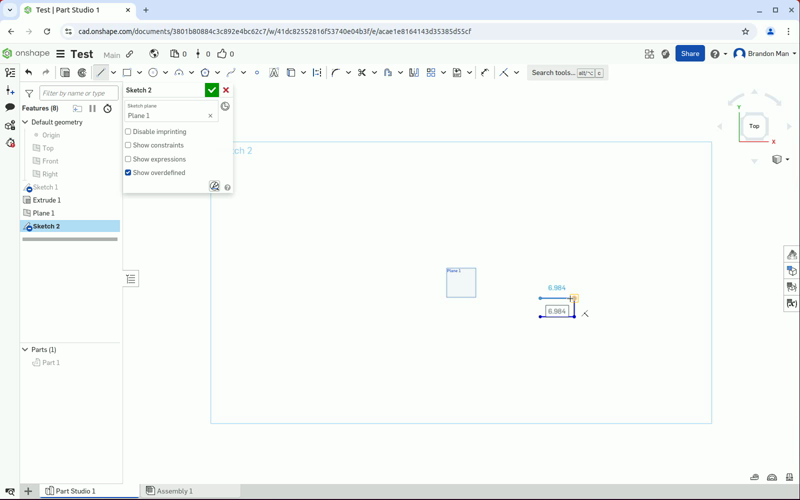
mouse_move(540, 316)
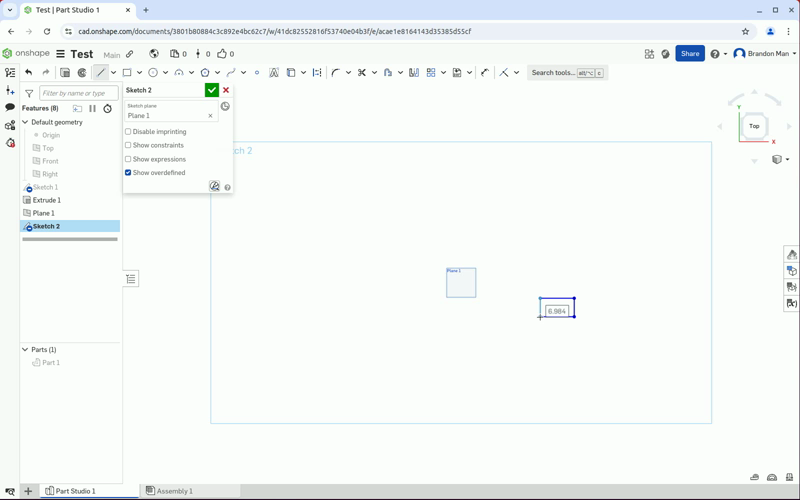
key_up(shift)
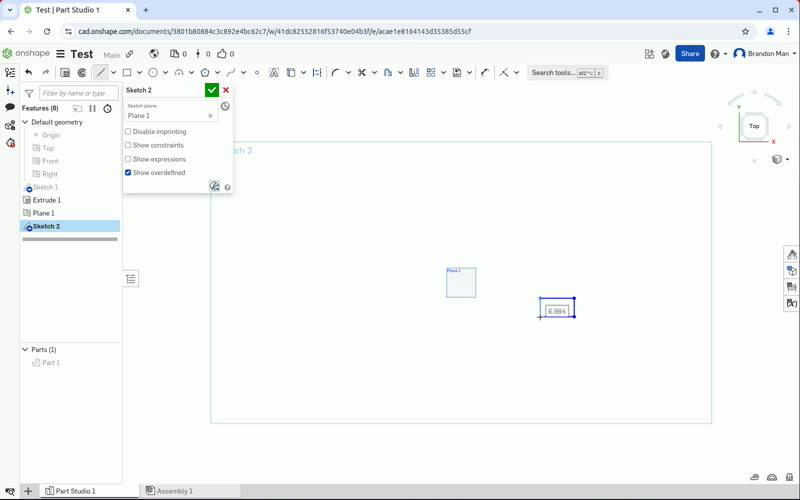
click(540, 316)
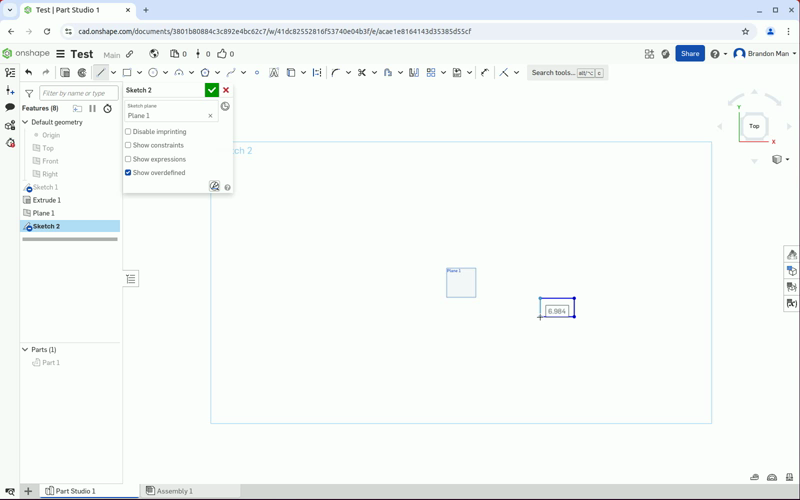
key(esc)
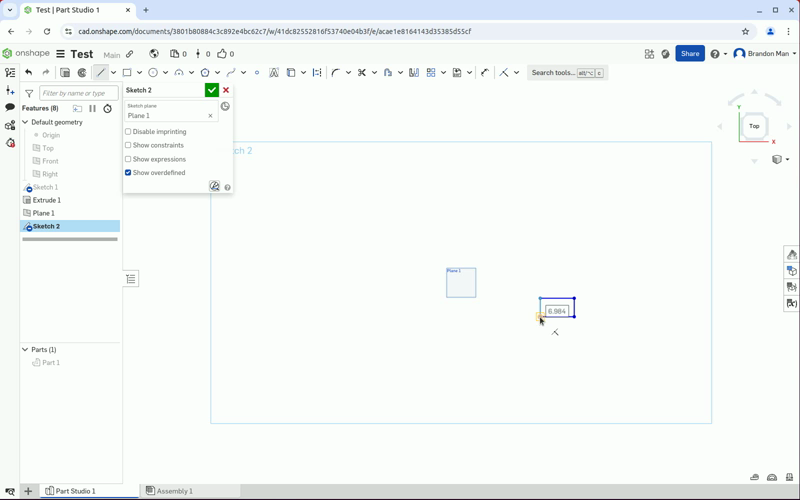
mouse_move(554, 311)
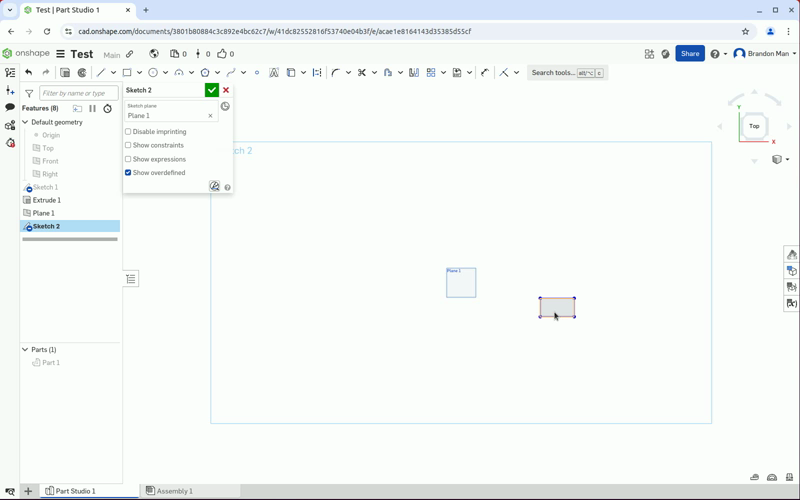
scroll(6)
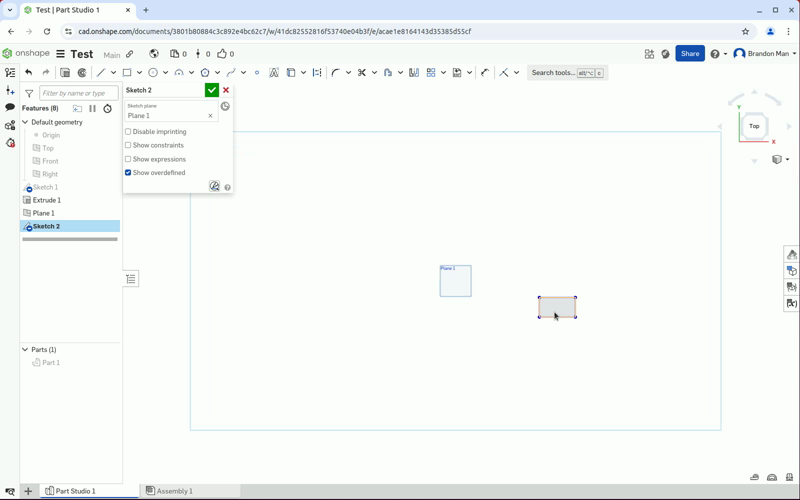
scroll(6)
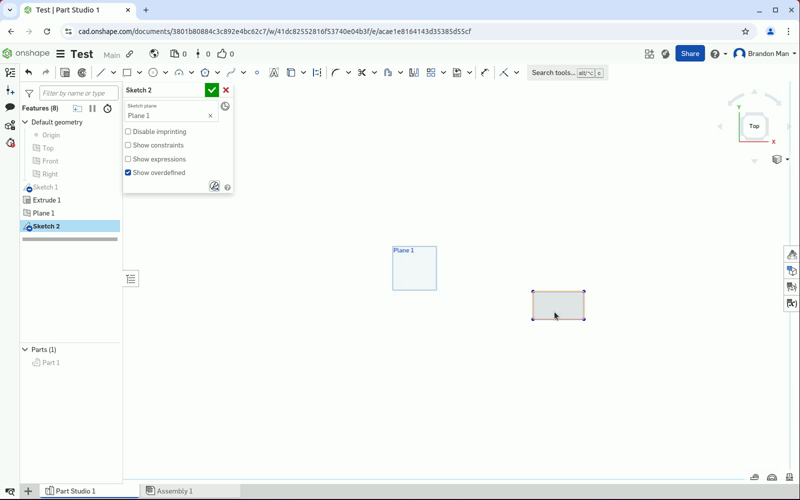
scroll(6)
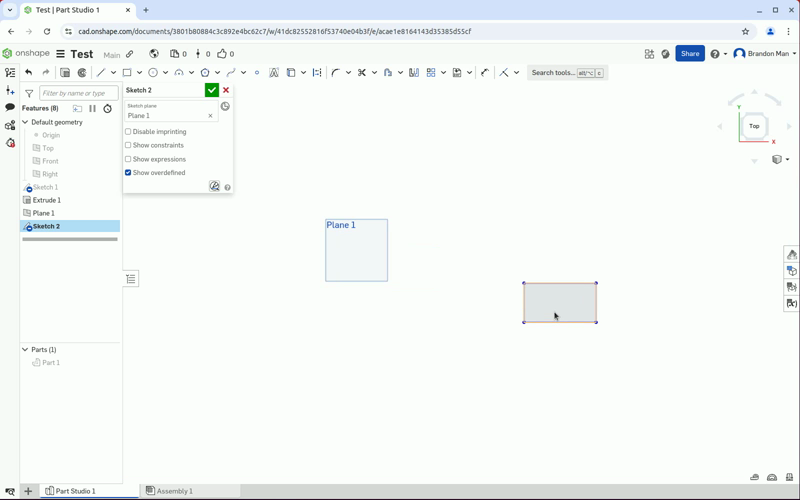
scroll(6)
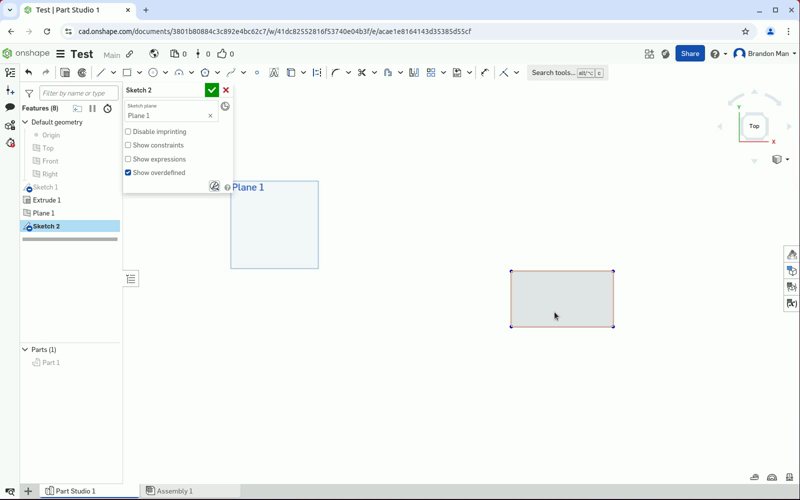
scroll(6)
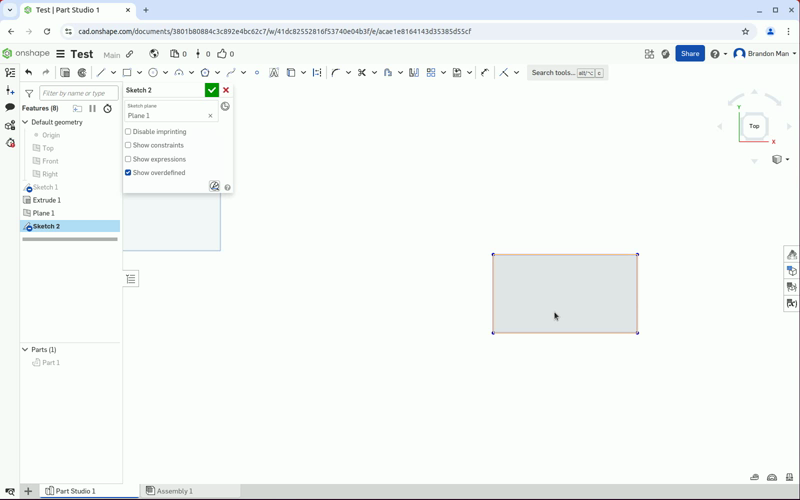
scroll(6)
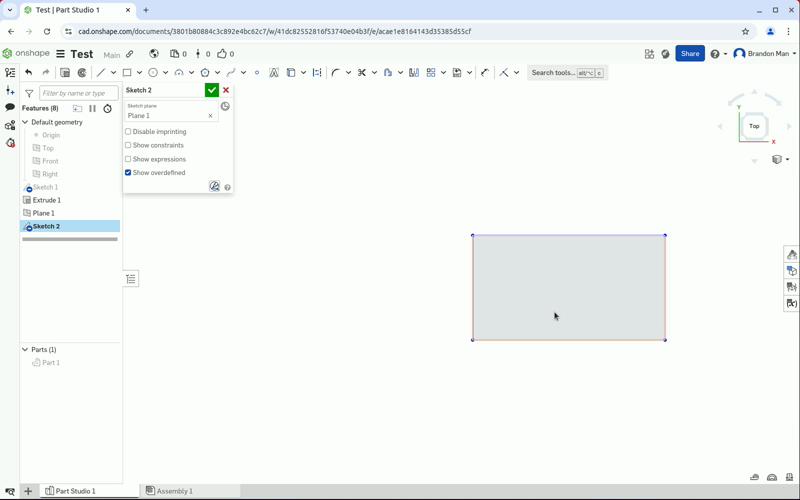
scroll(6)
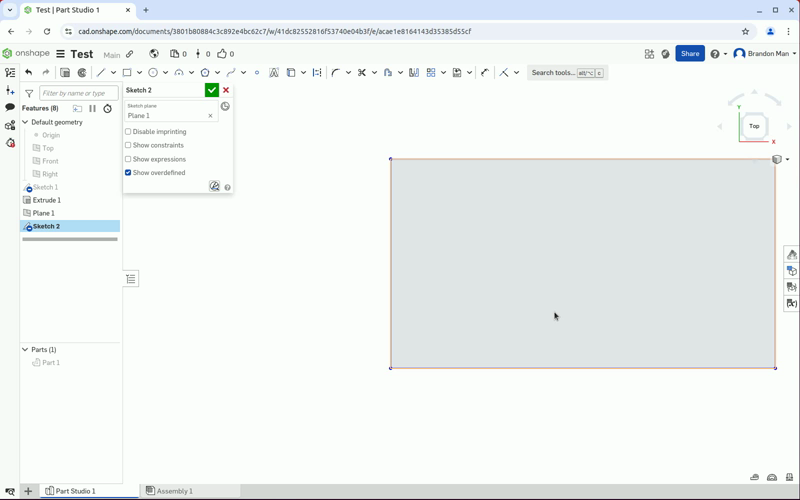
click(554, 311)
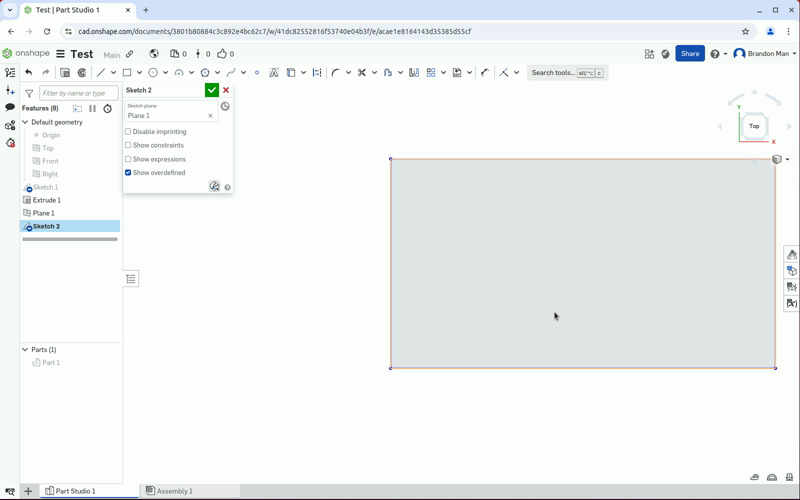
scroll(-6)
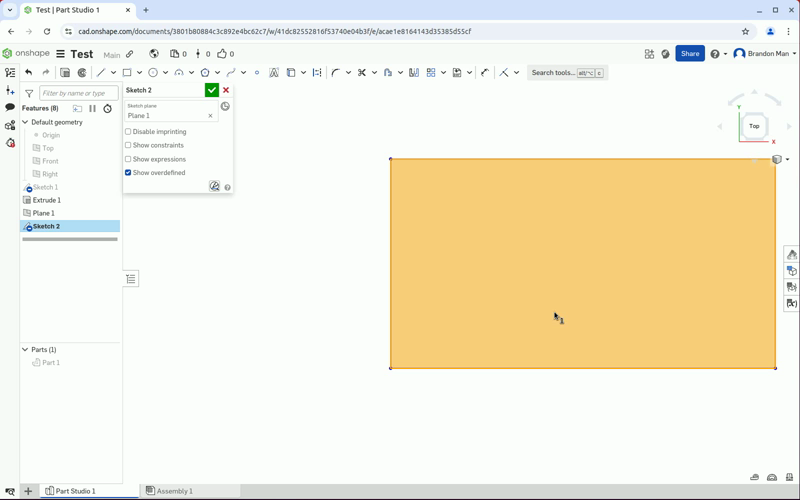
scroll(-6)
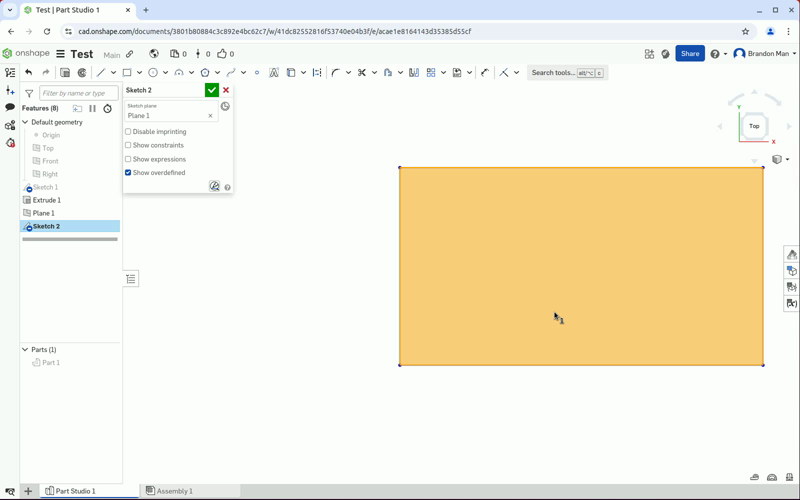
scroll(-6)
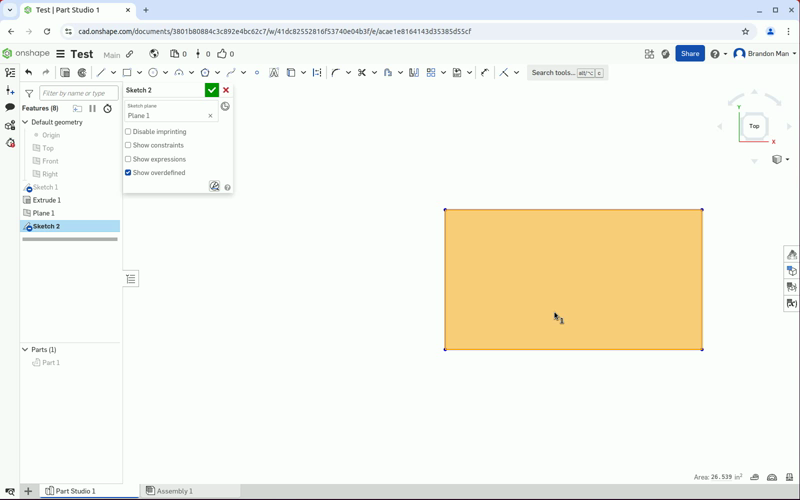
scroll(-6)
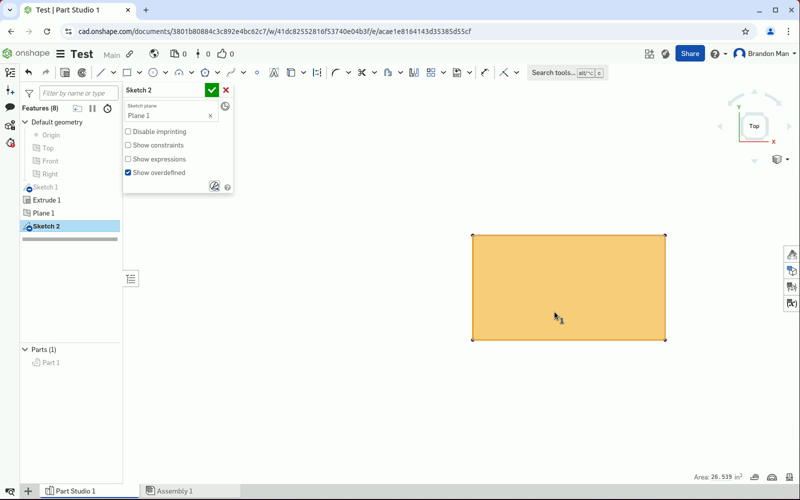
scroll(-6)
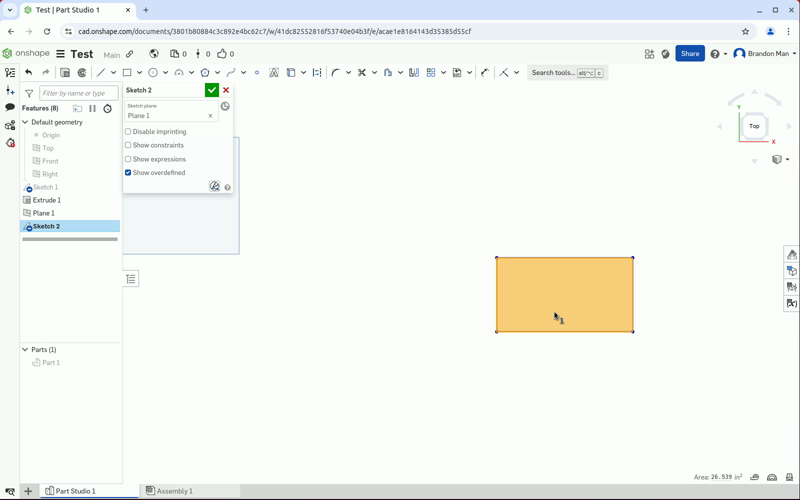
scroll(-6)
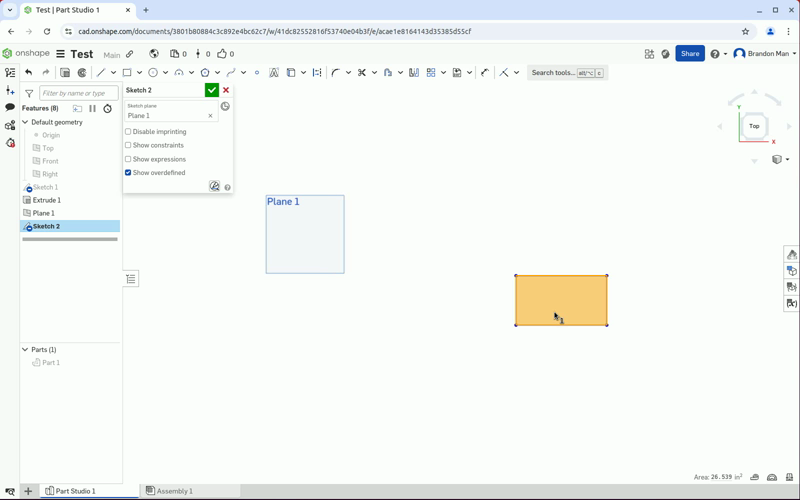
scroll(-6)
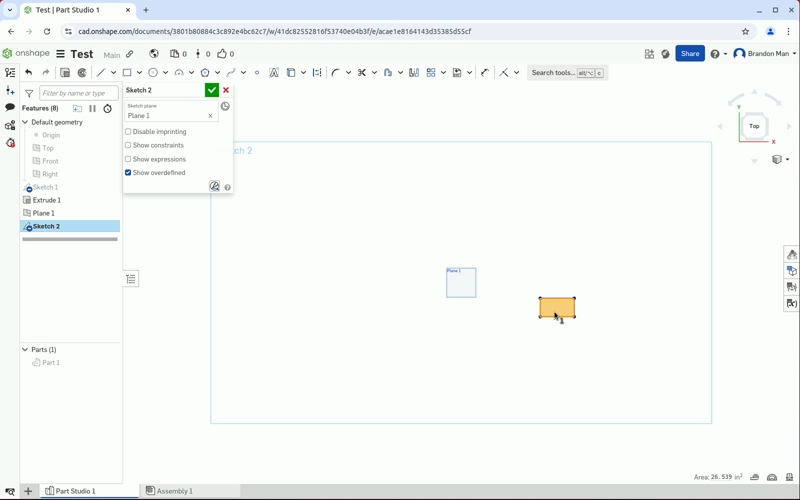
mouse_move(73, 352)
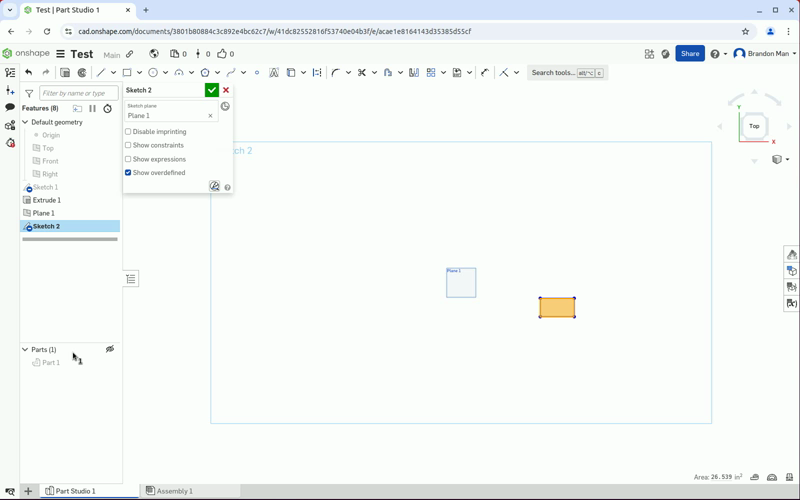
key(shift+y)
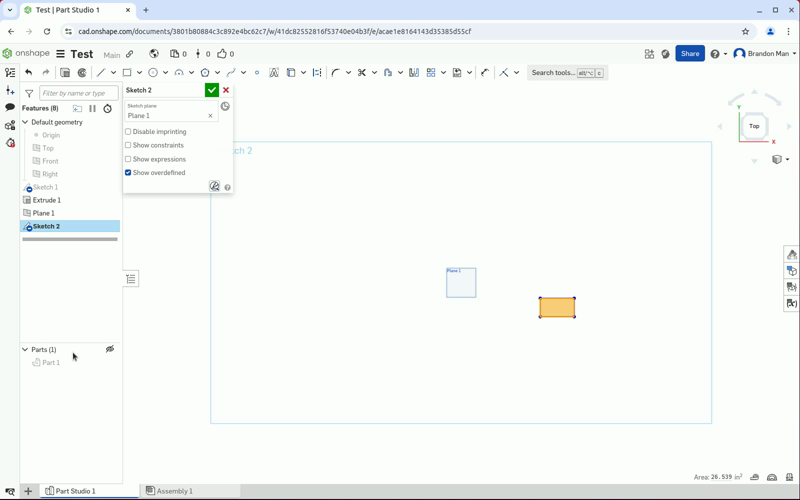
key(shift+e)
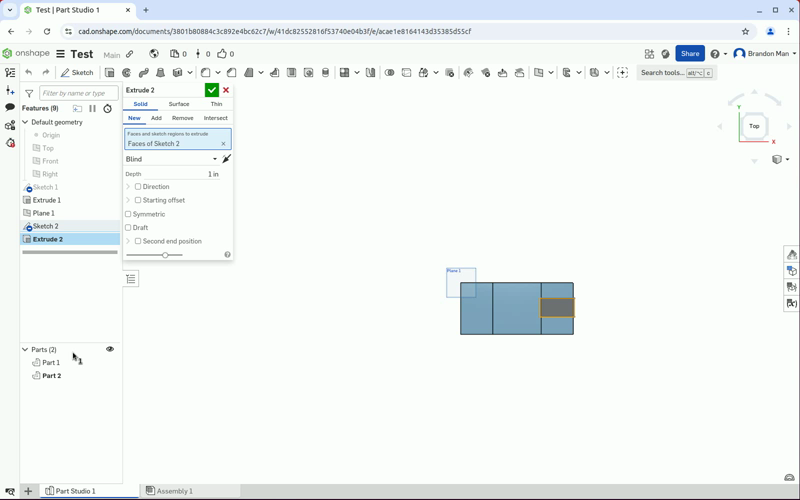
mouse_move(143, 106)
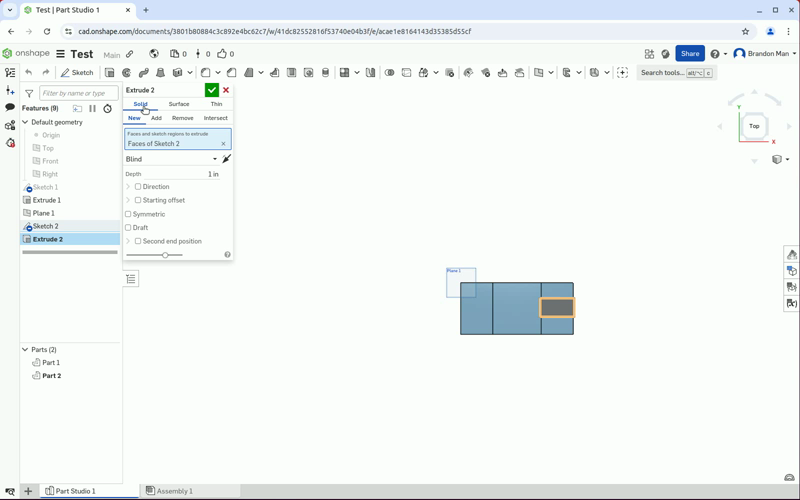
click(143, 106)
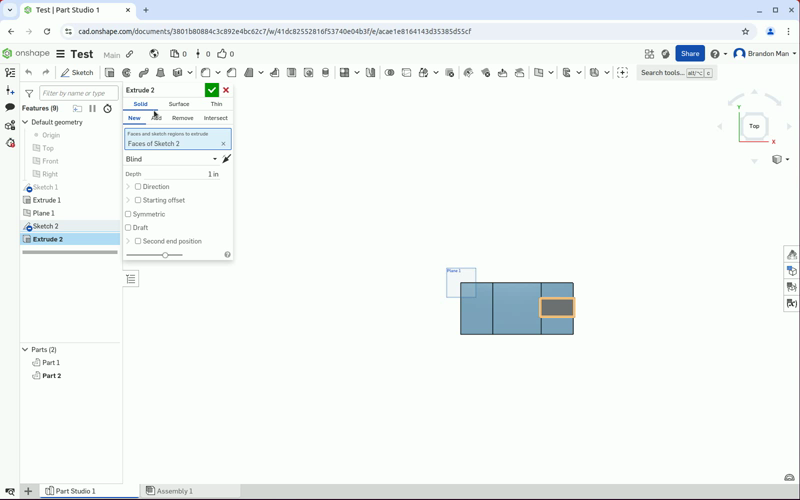
mouse_move(186, 120)
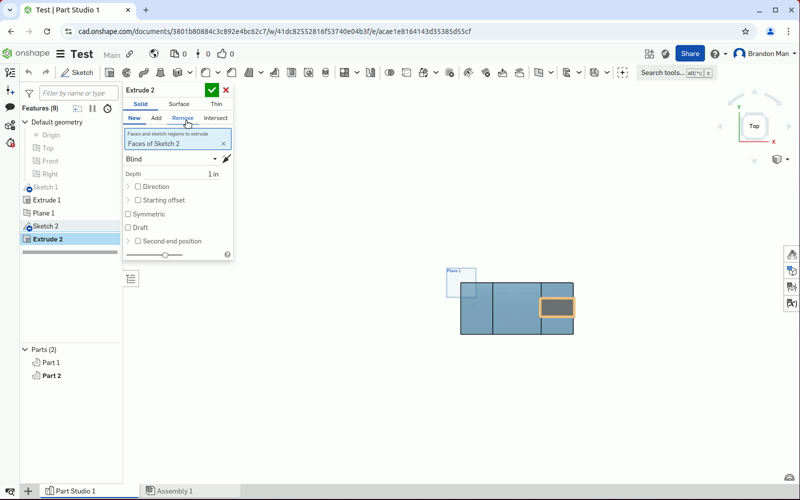
click(186, 120)
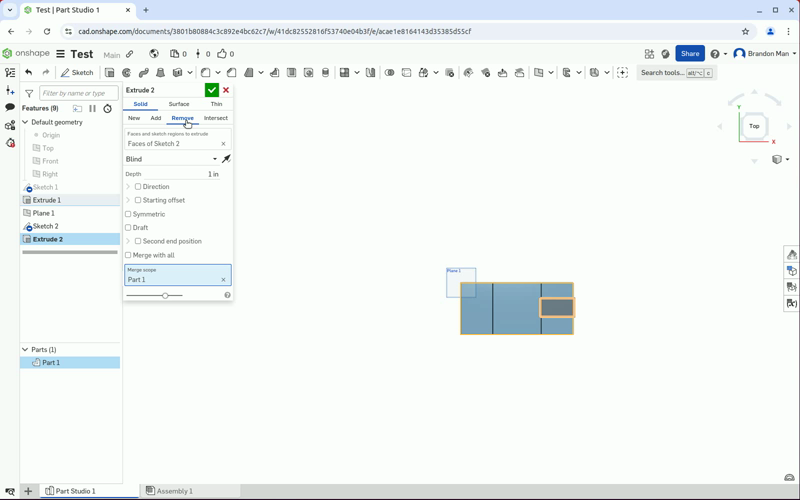
key(tab, 4)
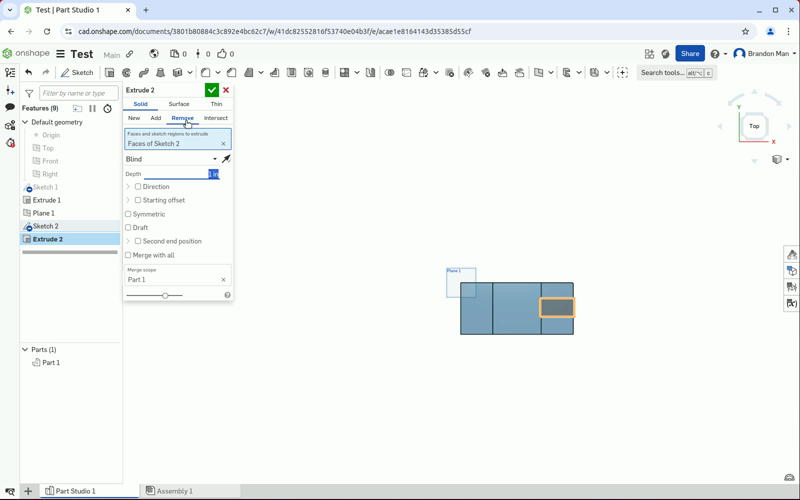
text(5.777)
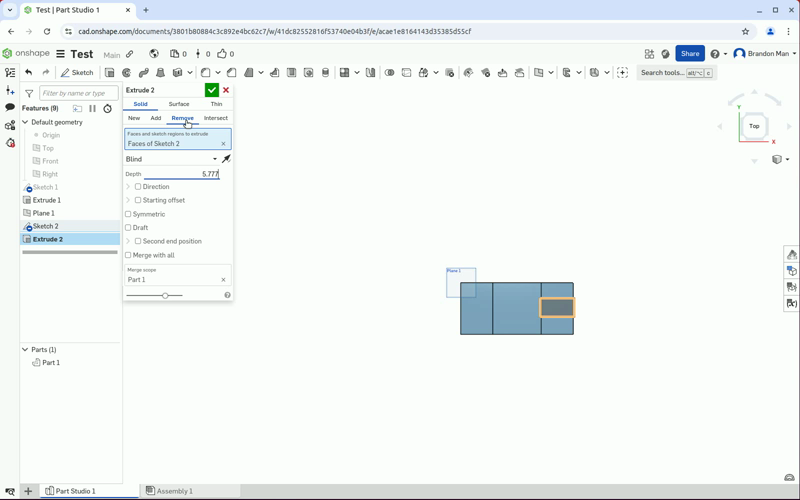
key(tab, 6)
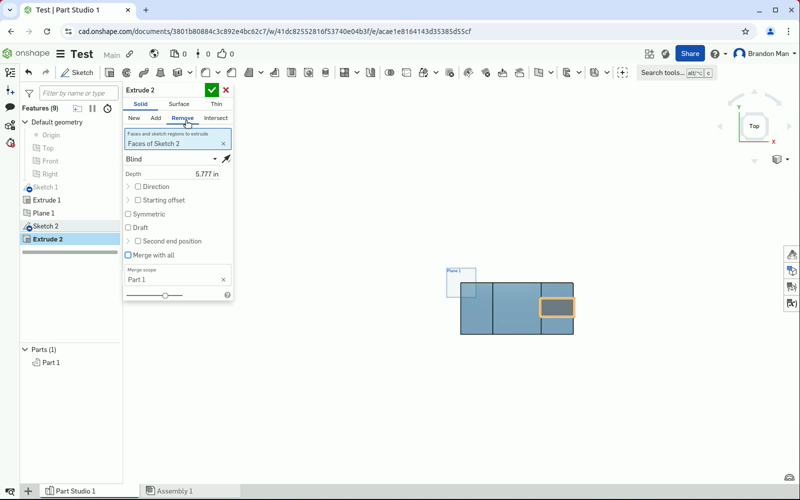
key(space)
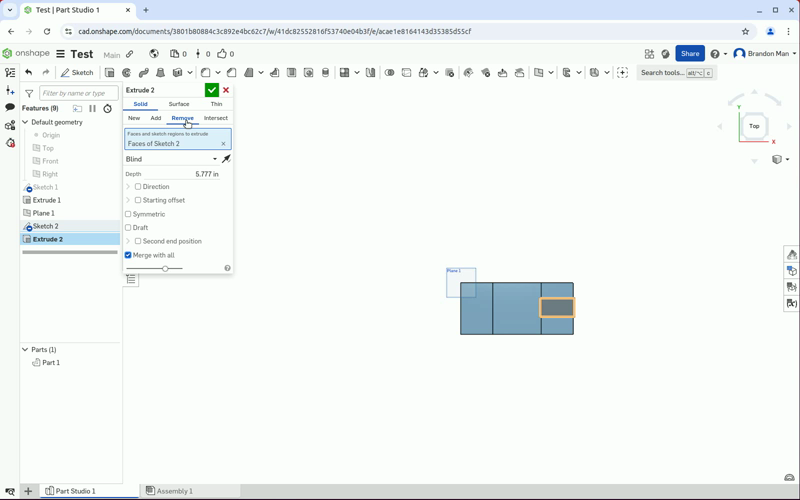
key(enter)
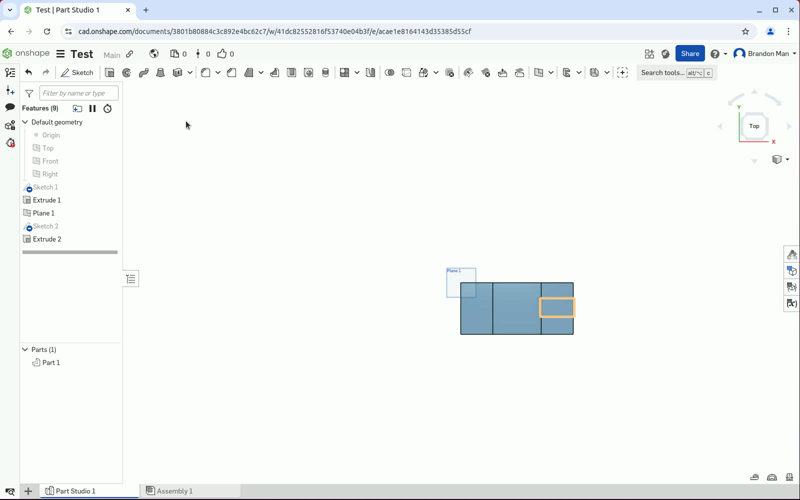
key(shift+h)
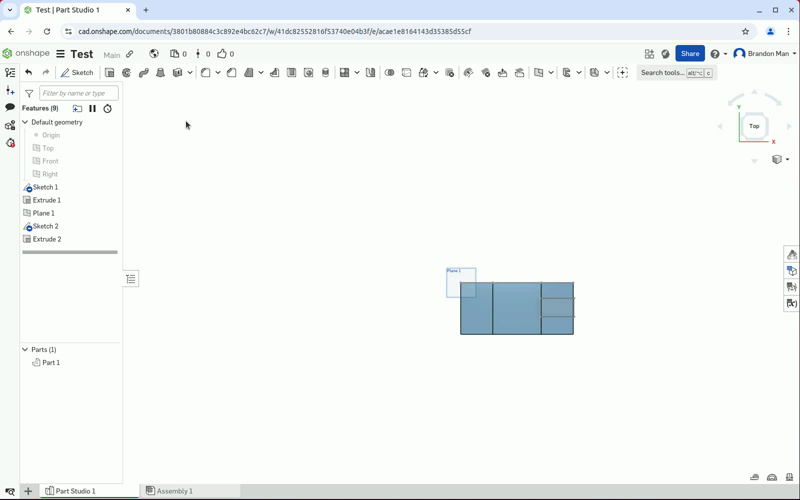
key(shift+h)
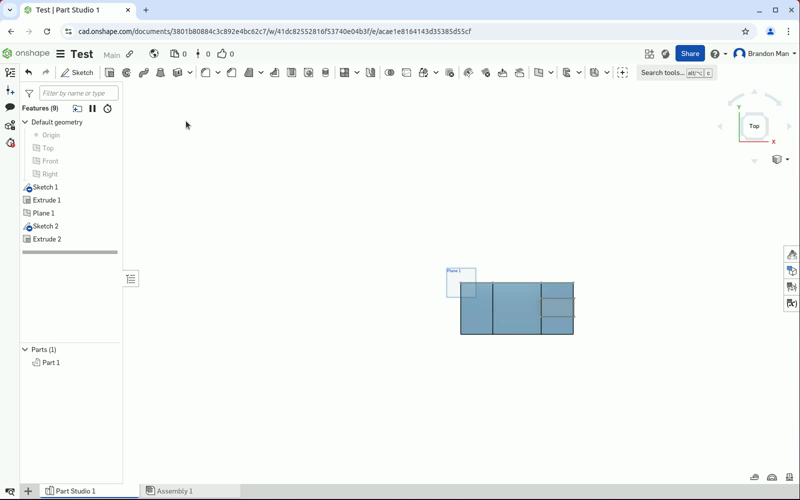
key(shift+7)
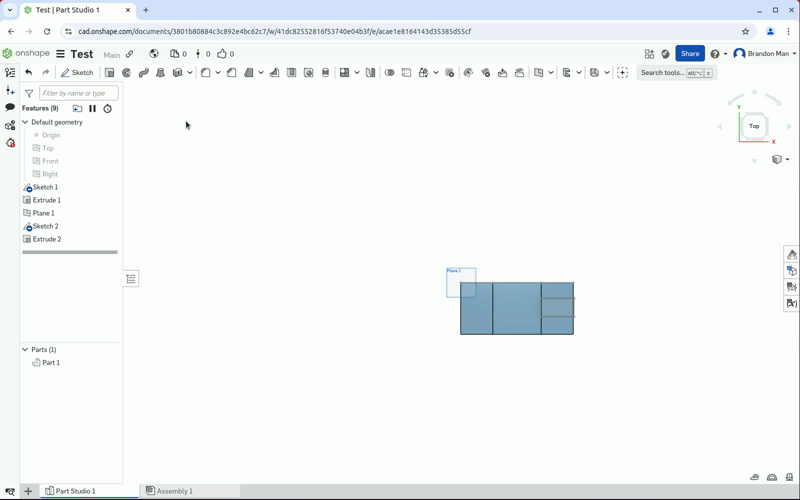
key(up, 3)
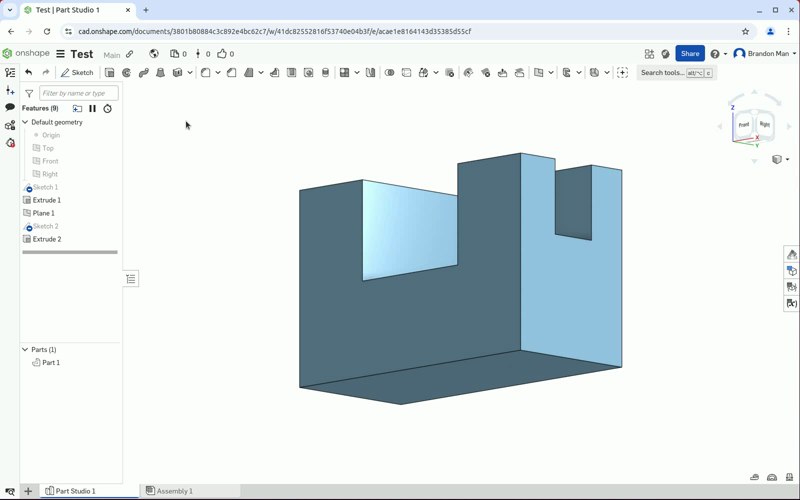
key(left, 3)
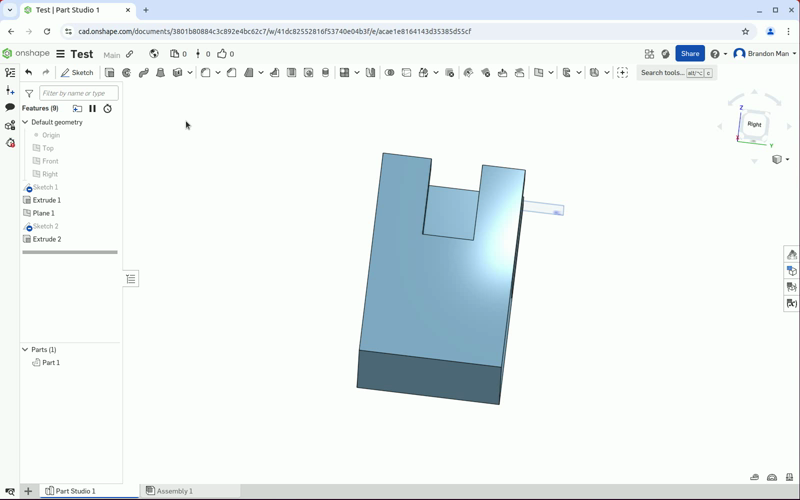
key(right, 3)
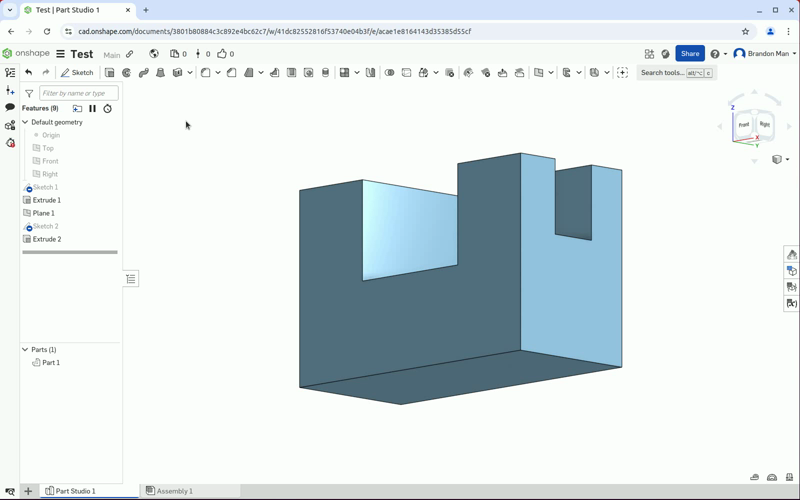
key(down, 3)
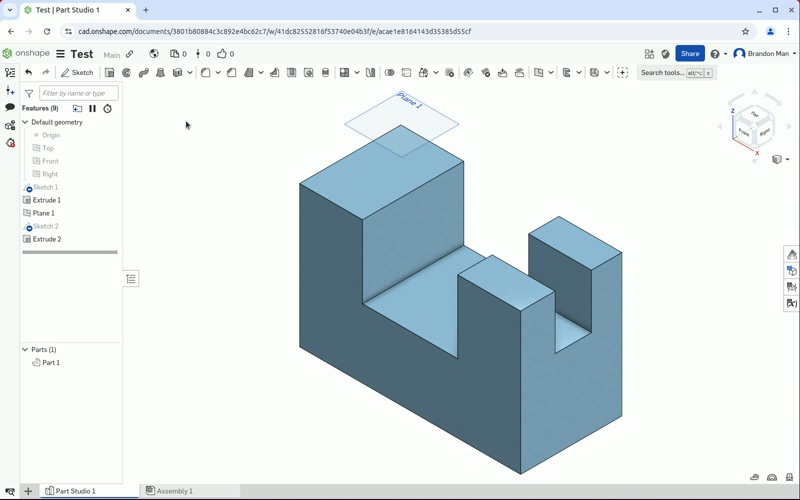
mouse_move(73, 189)
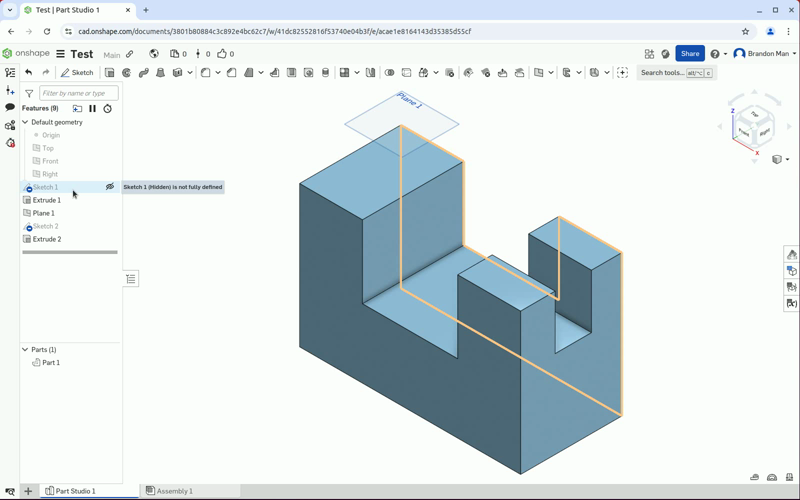
click(73, 189)